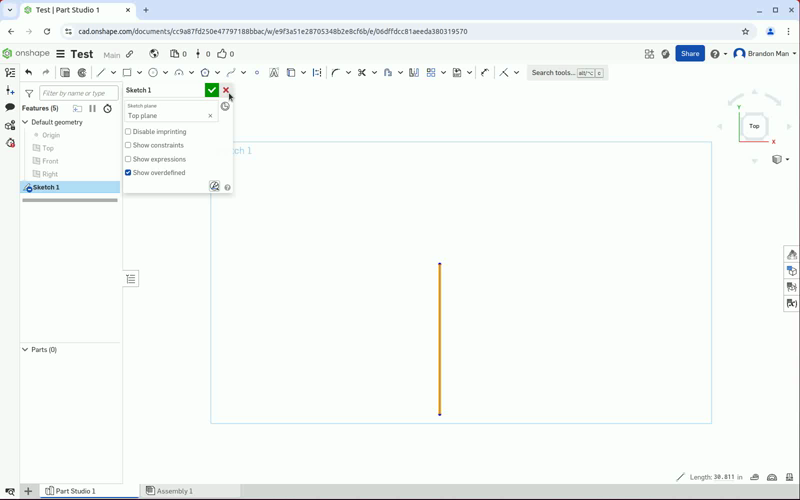
key(shift+h)
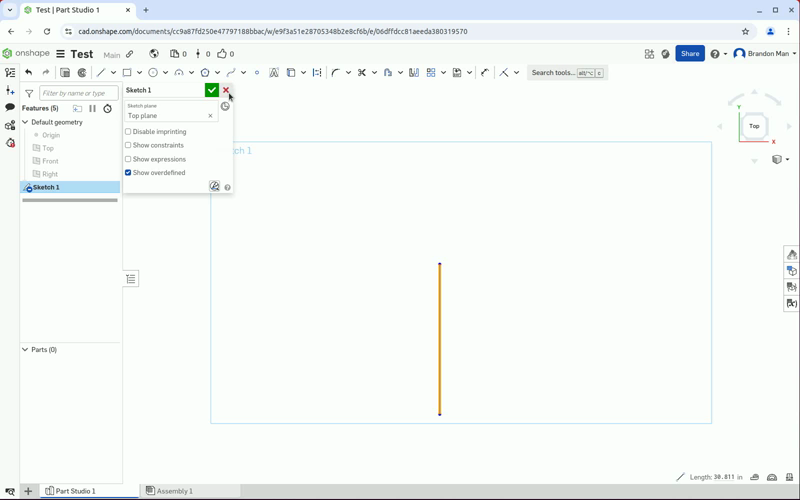
key(shift+s)
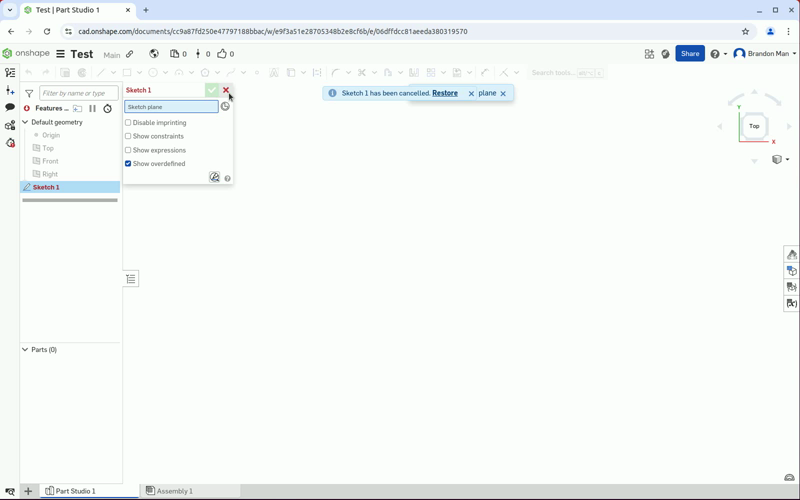
mouse_move(73, 150)
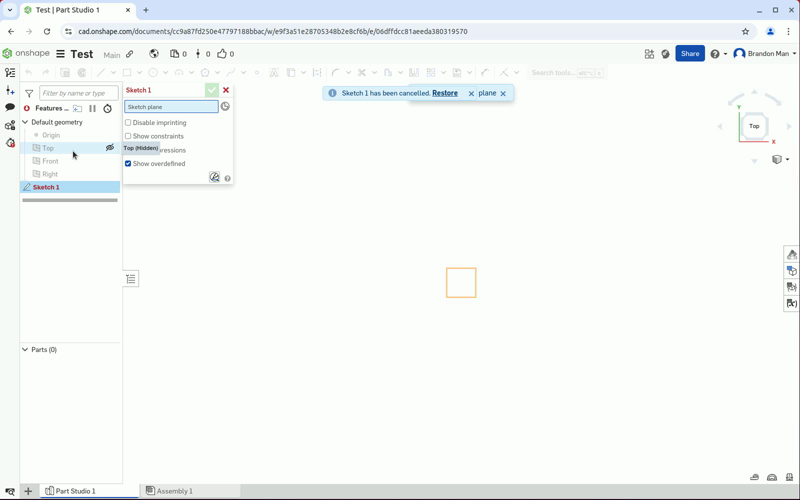
click(73, 150)
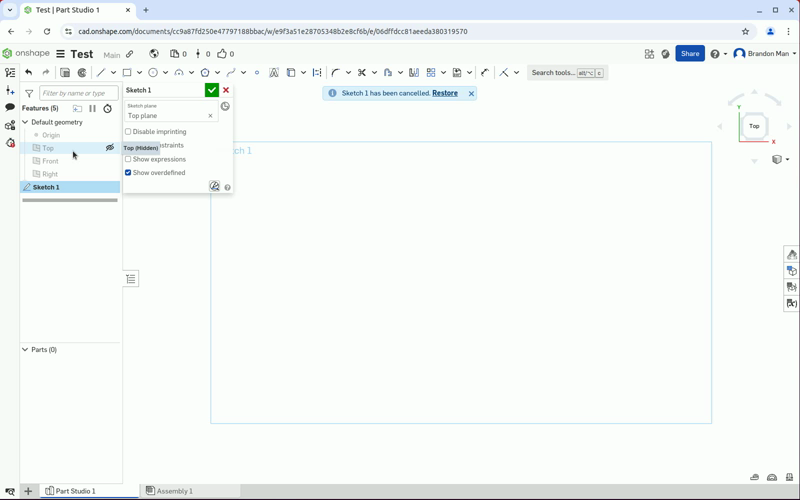
mouse_move(73, 352)
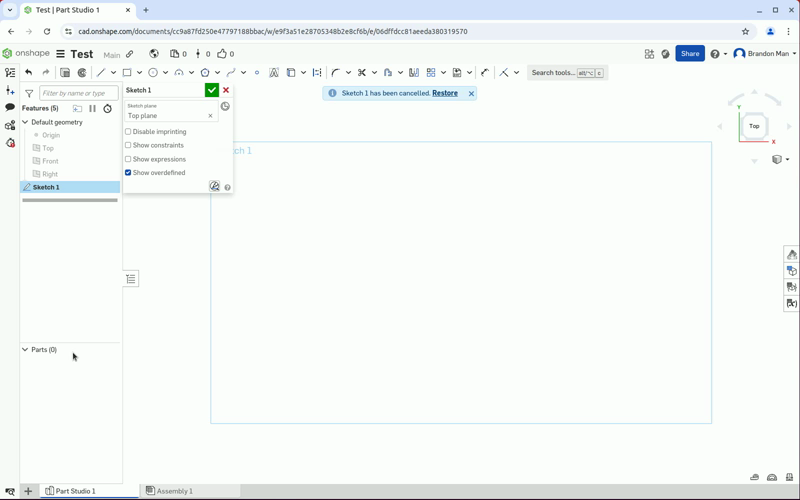
key(y)
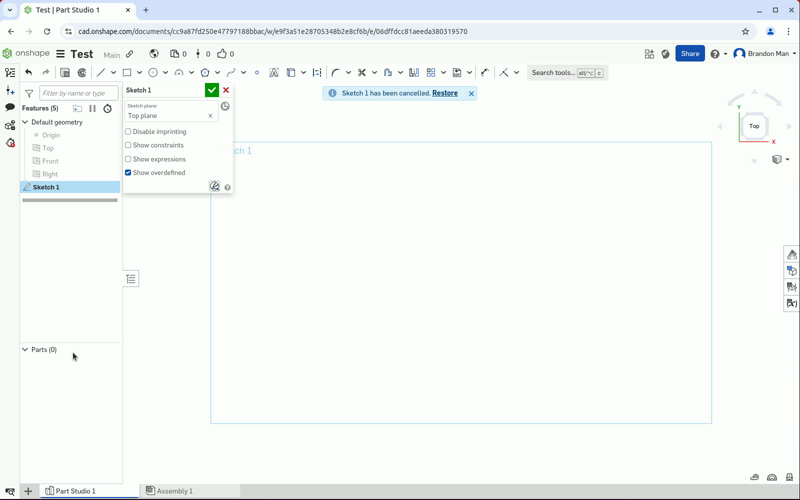
key(a)
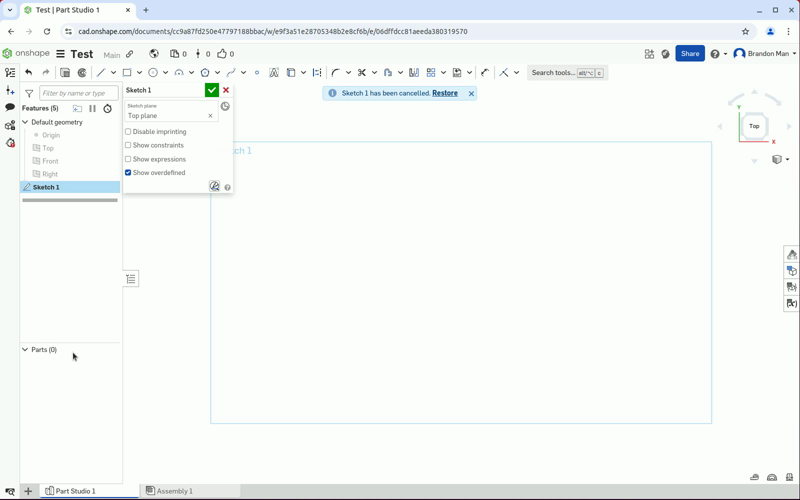
key_down(shift)
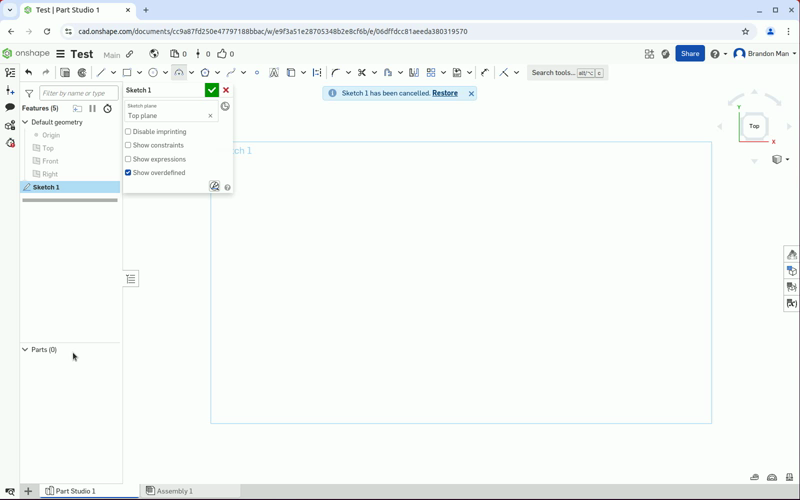
mouse_move(395, 282)
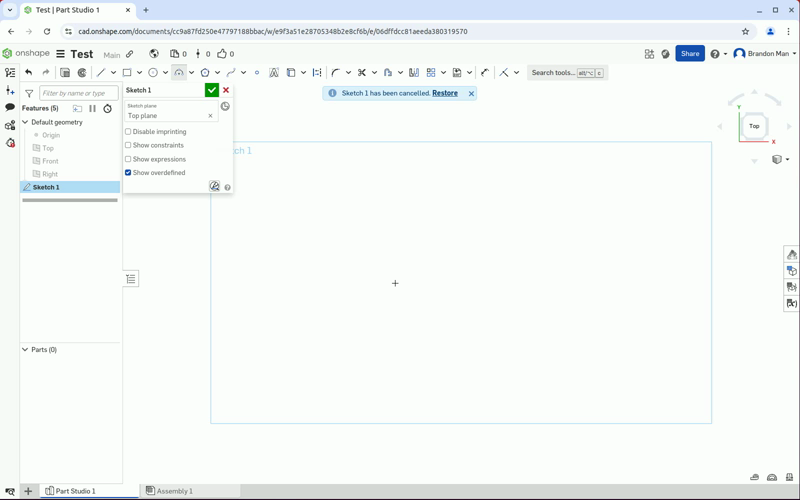
click(395, 282)
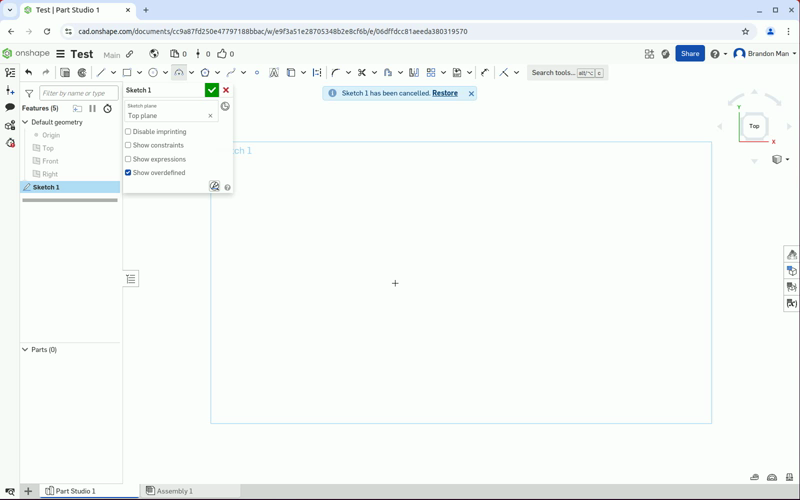
key_up(shift)
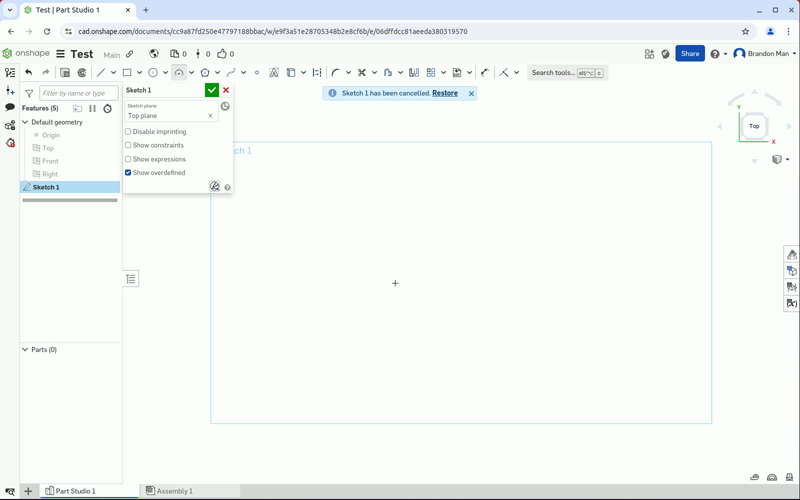
key_down(shift)
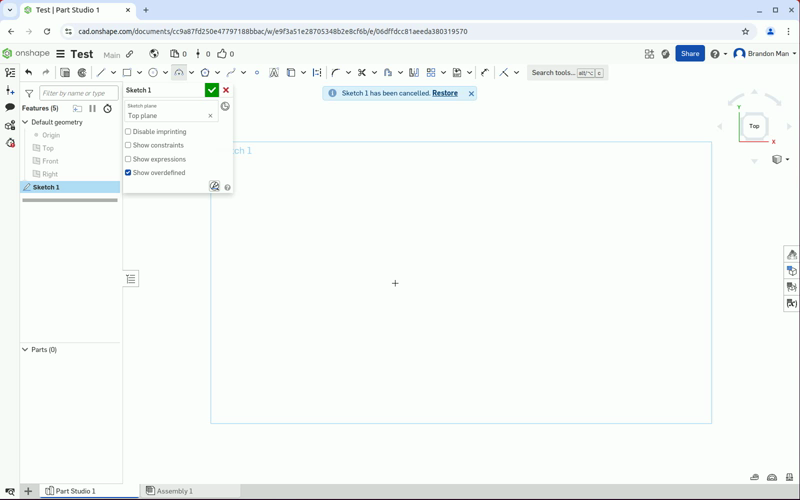
mouse_move(526, 281)
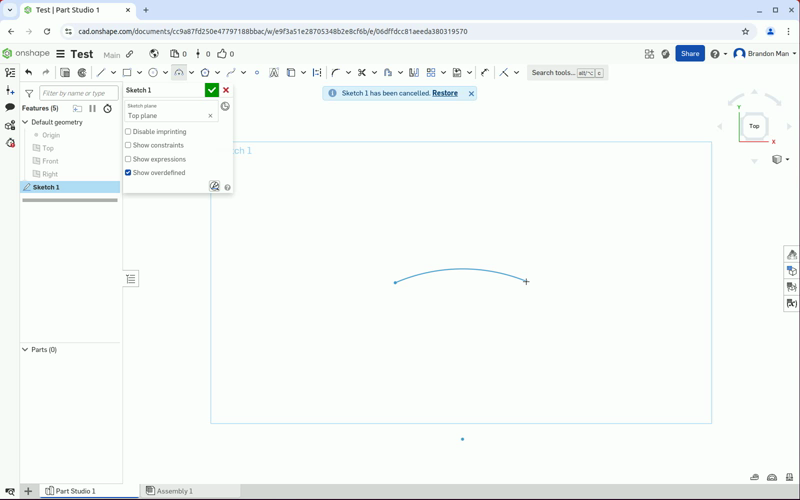
click(526, 281)
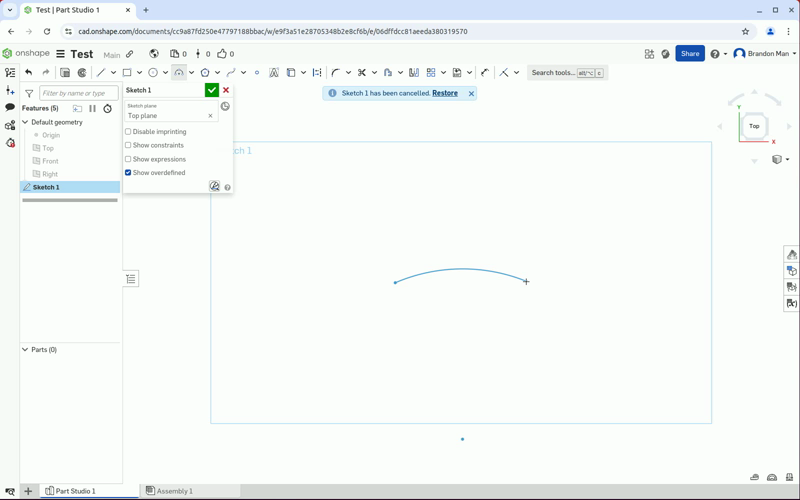
mouse_move(459, 217)
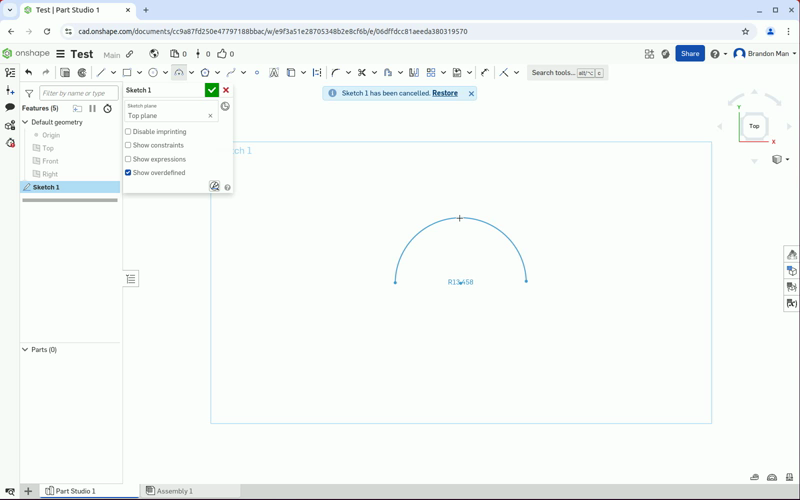
click(459, 217)
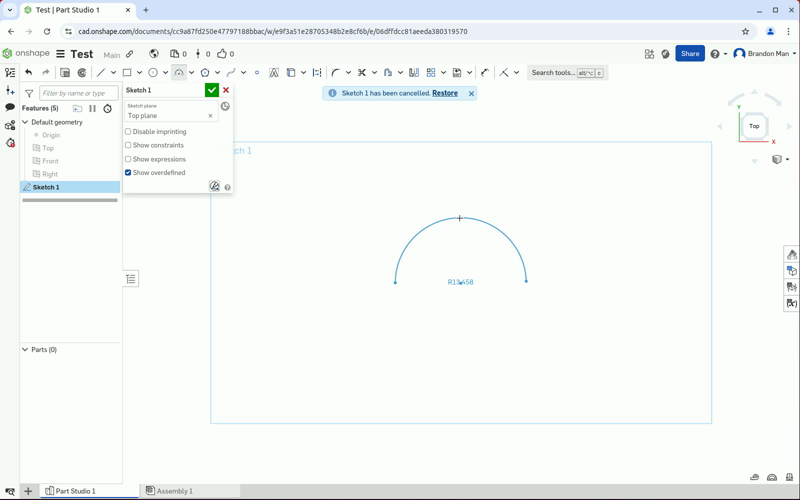
key_up(shift)
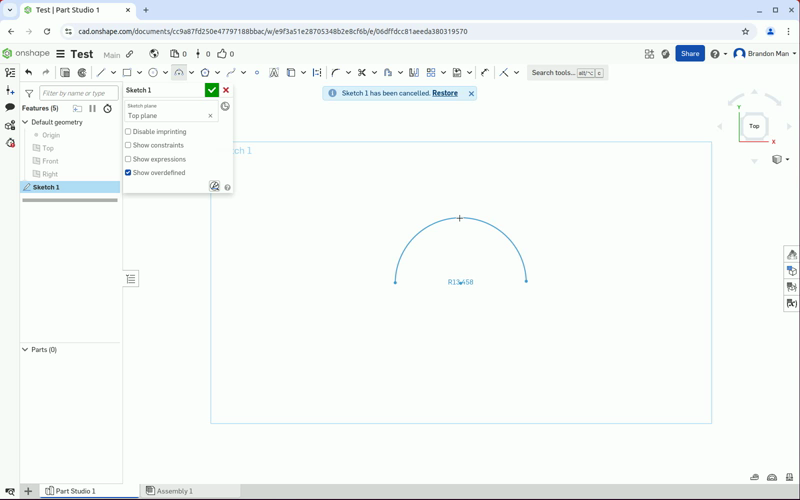
key(esc)
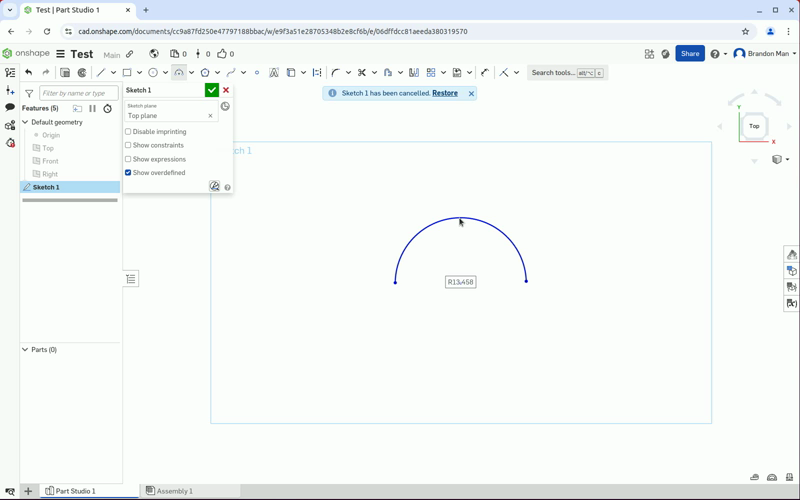
key(l)
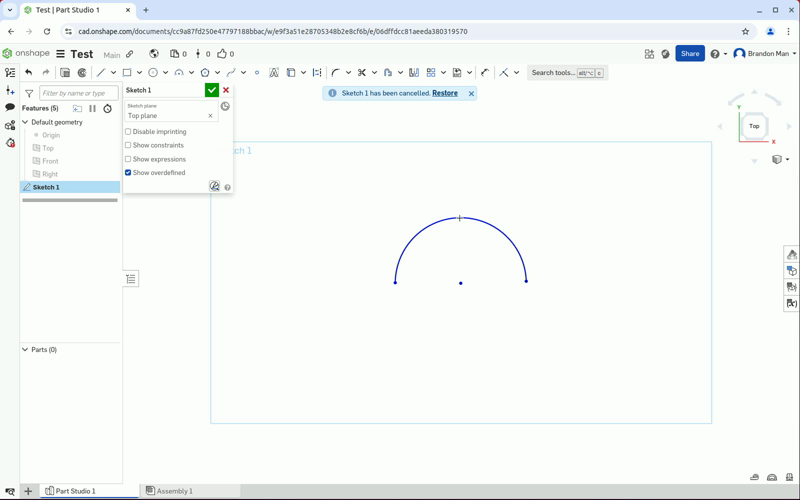
mouse_move(526, 281)
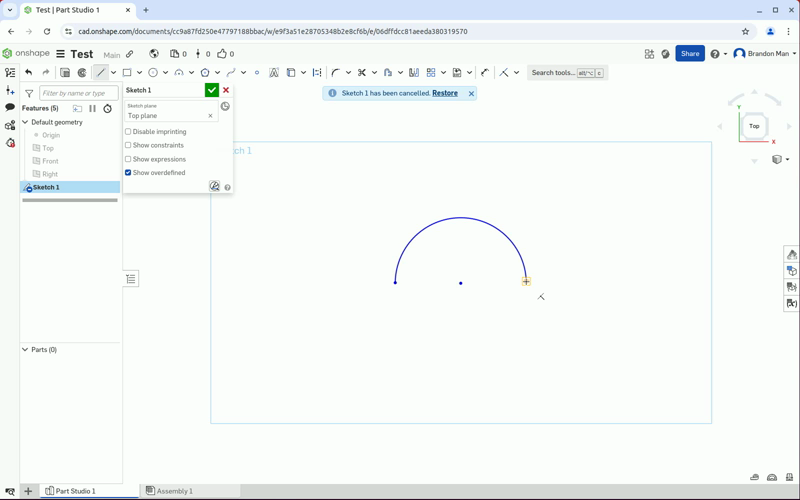
click(526, 281)
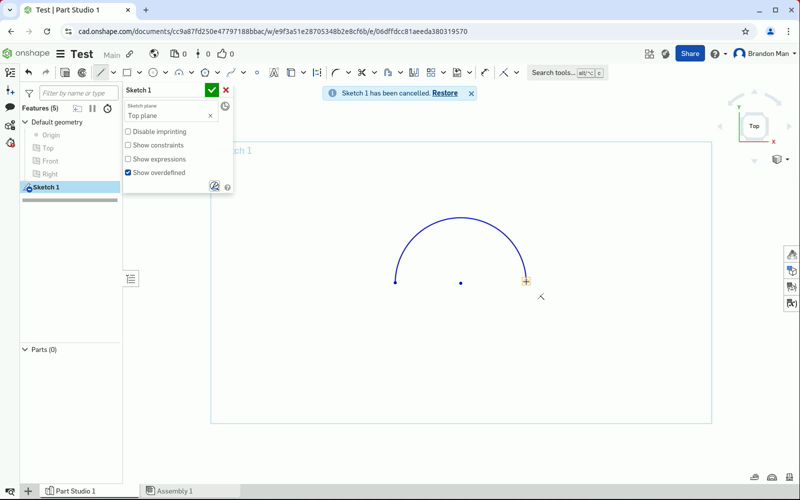
key_down(shift)
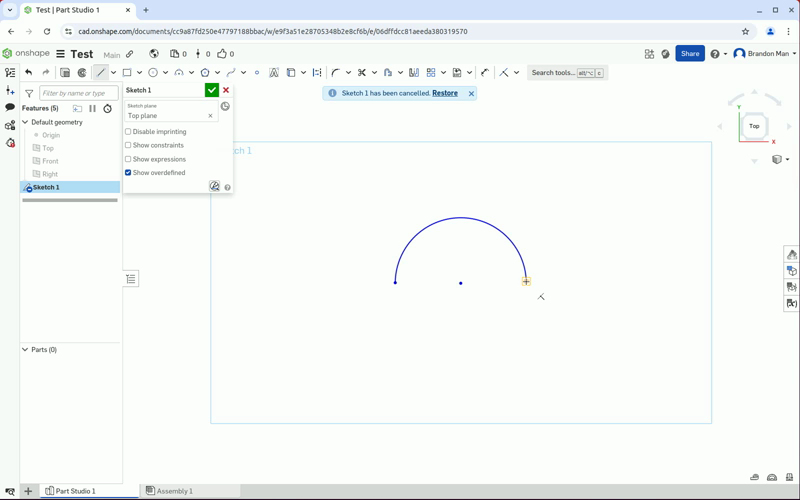
mouse_move(523, 171)
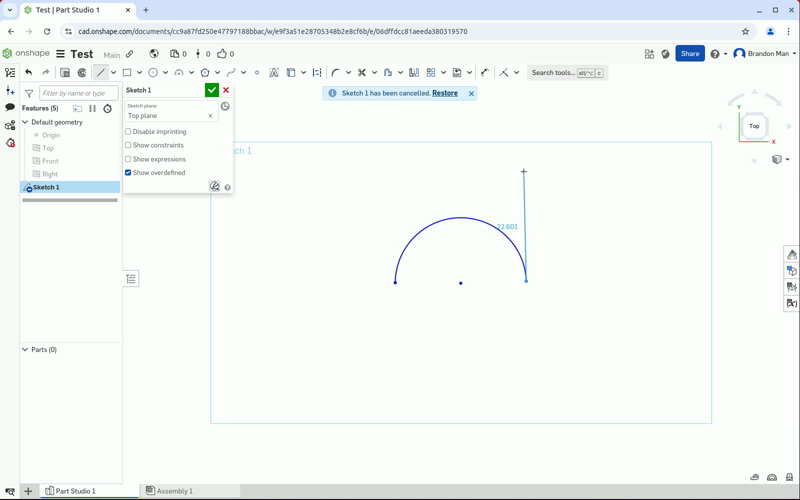
click(523, 171)
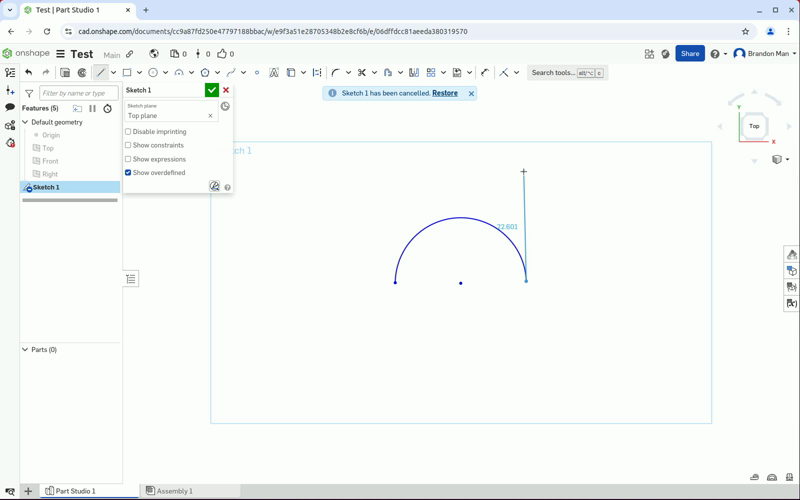
key_up(shift)
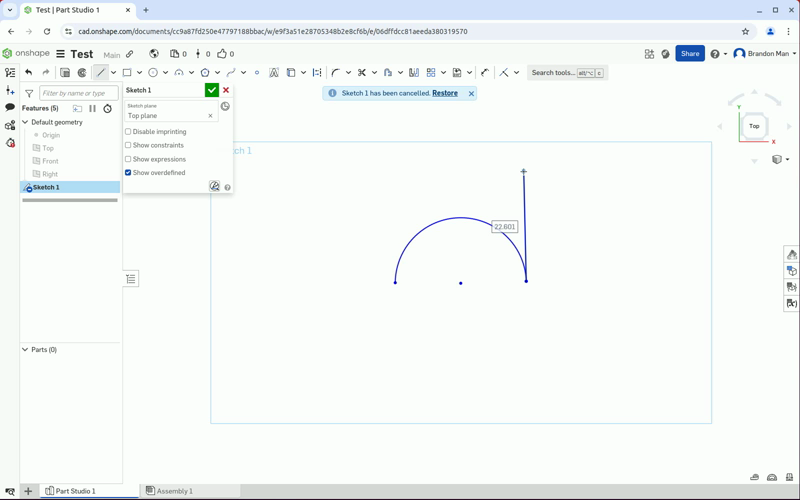
key_down(shift)
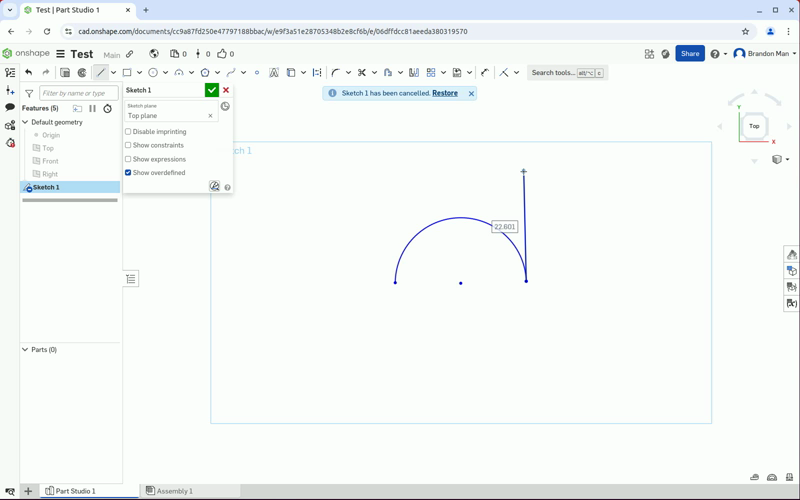
mouse_move(395, 171)
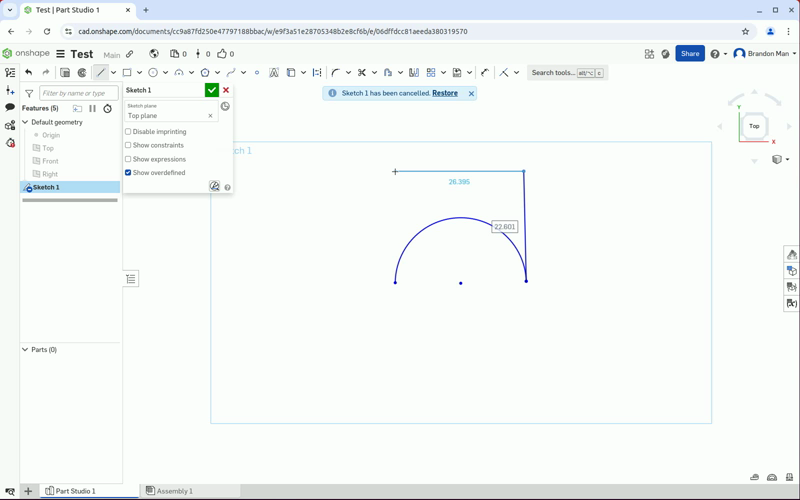
click(395, 171)
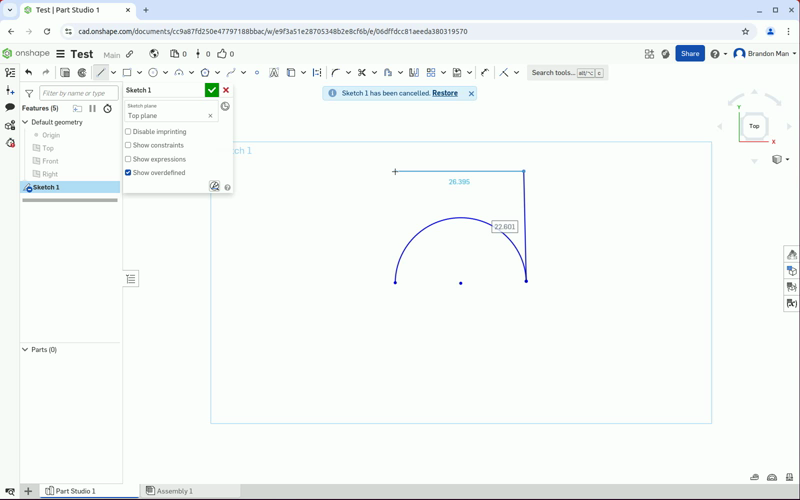
key_up(shift)
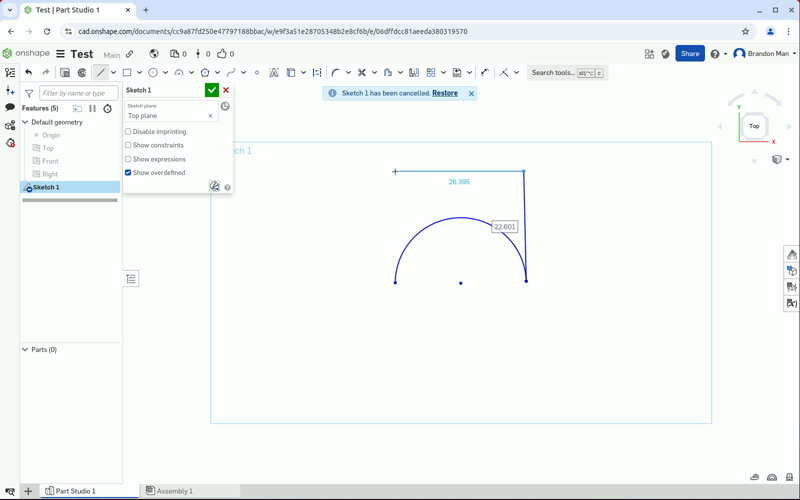
key_down(shift)
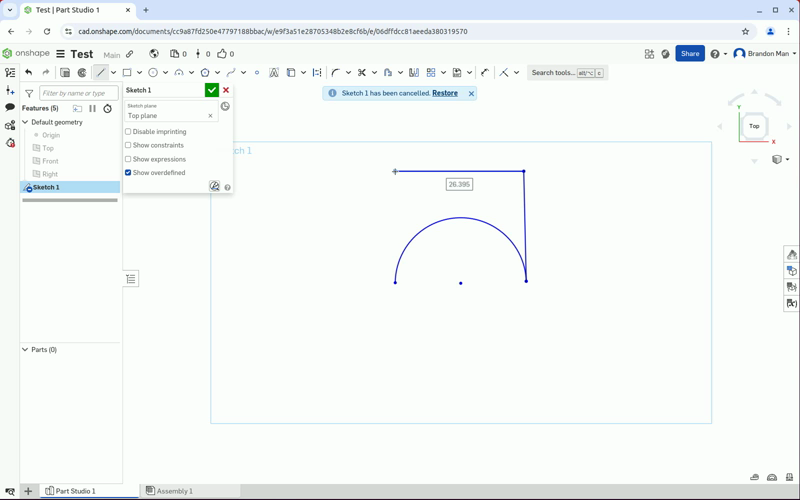
mouse_move(395, 282)
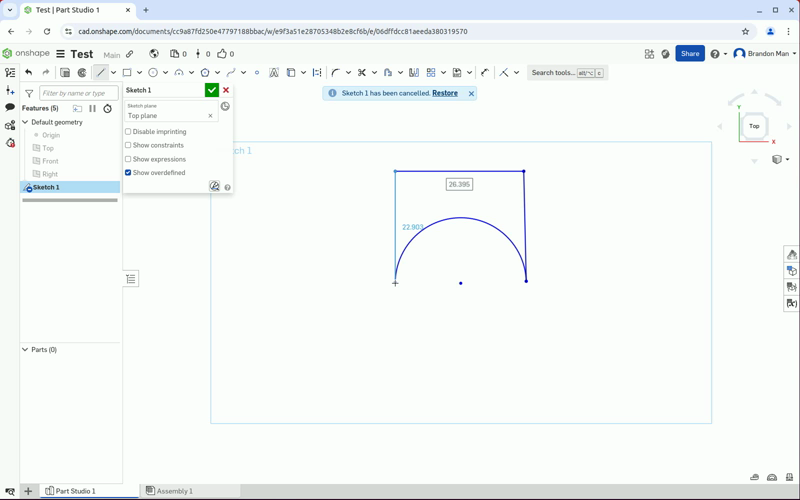
key_up(shift)
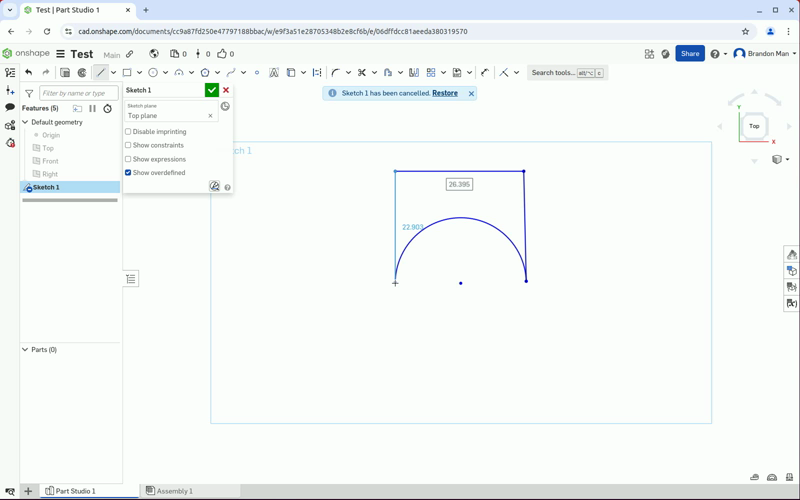
click(395, 282)
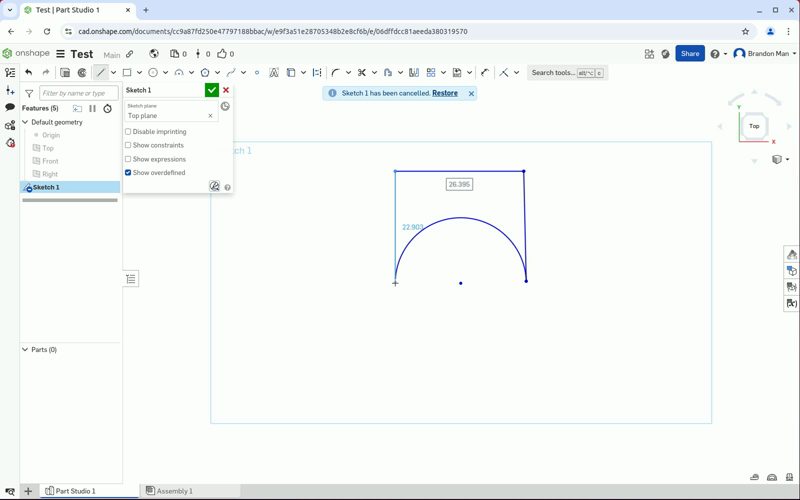
key(esc)
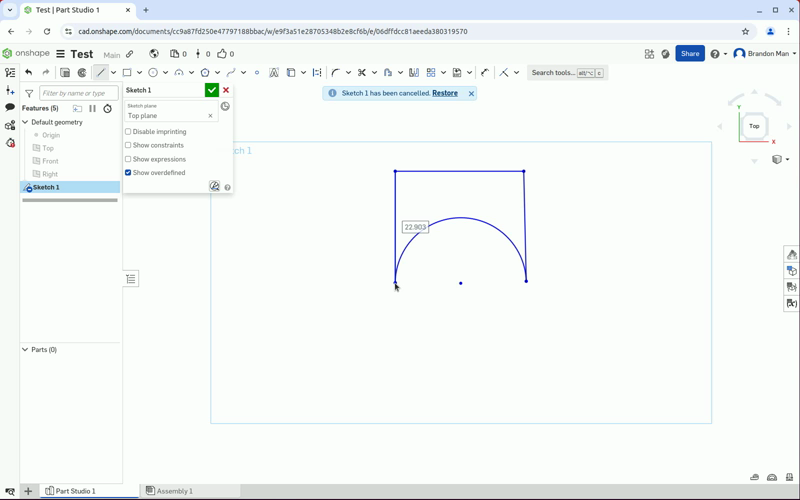
mouse_move(424, 217)
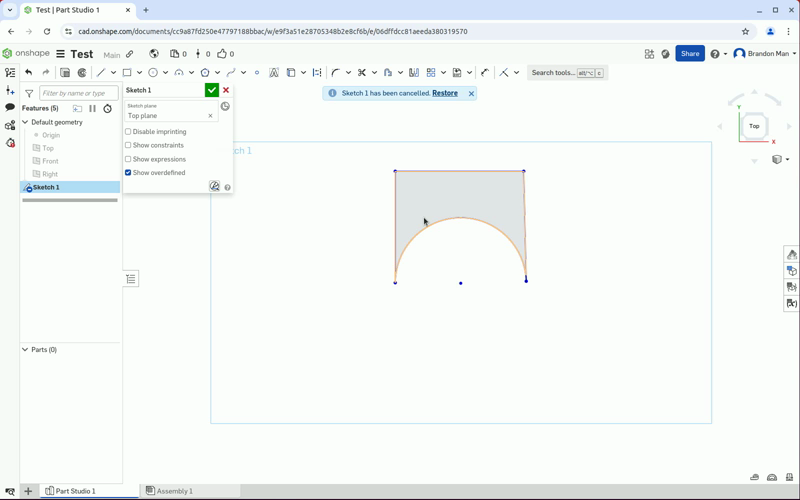
click(424, 217)
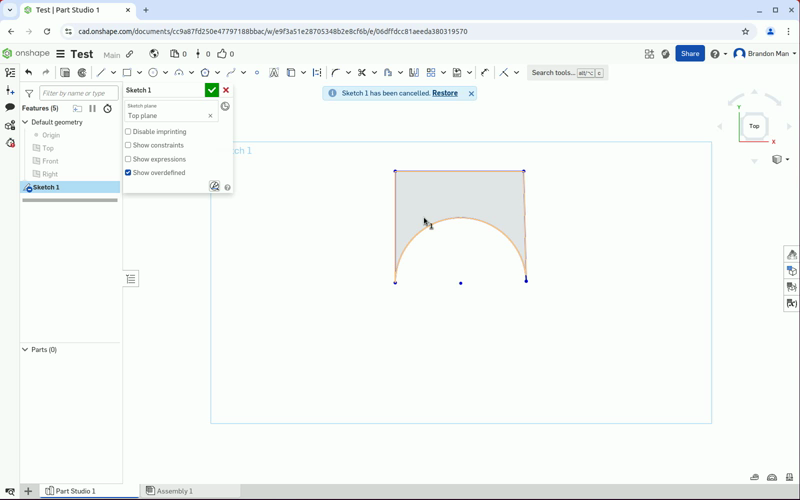
mouse_move(73, 352)
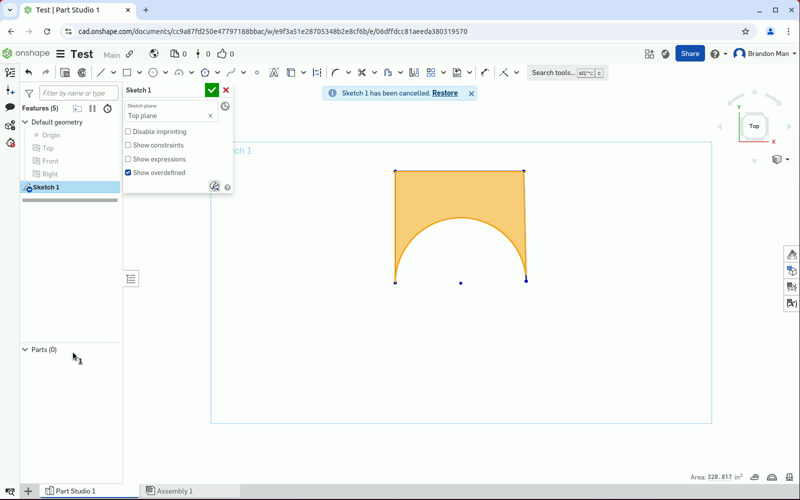
key(shift+y)
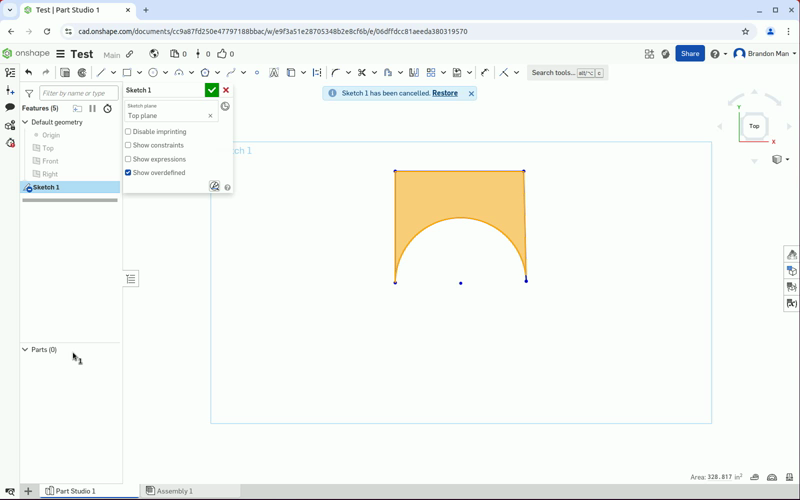
key(shift+e)
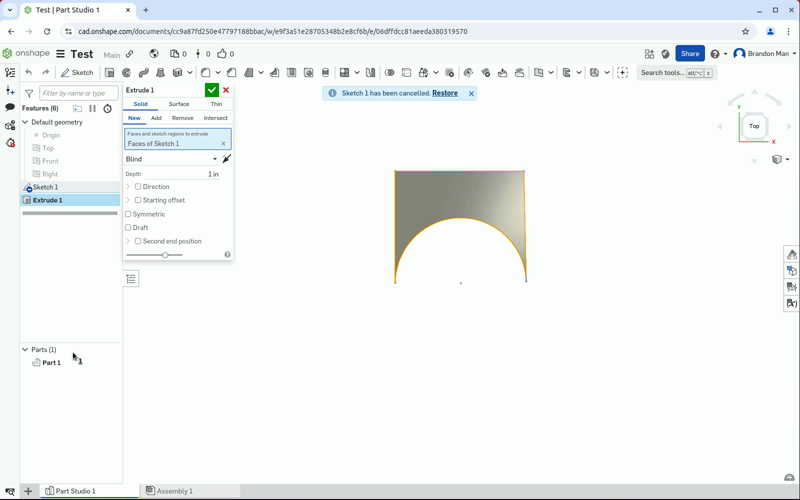
mouse_move(143, 106)
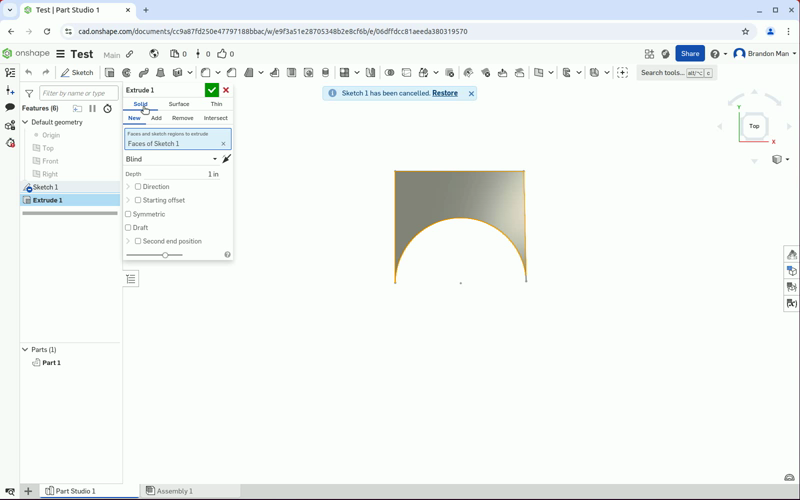
click(143, 106)
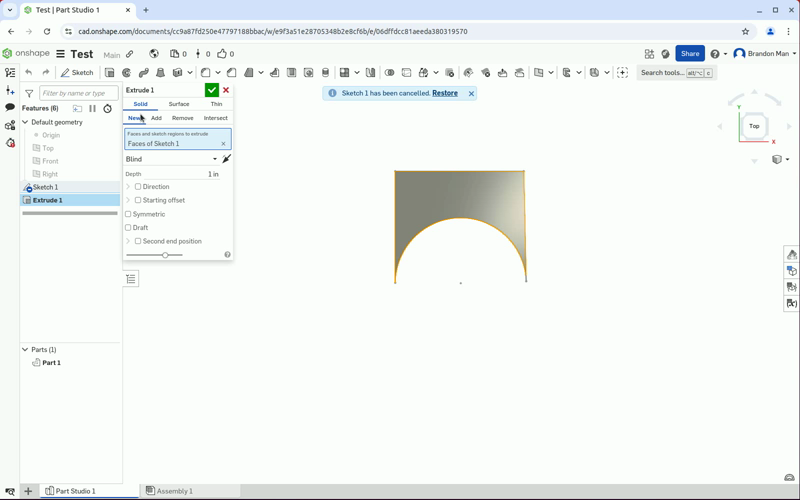
mouse_move(137, 120)
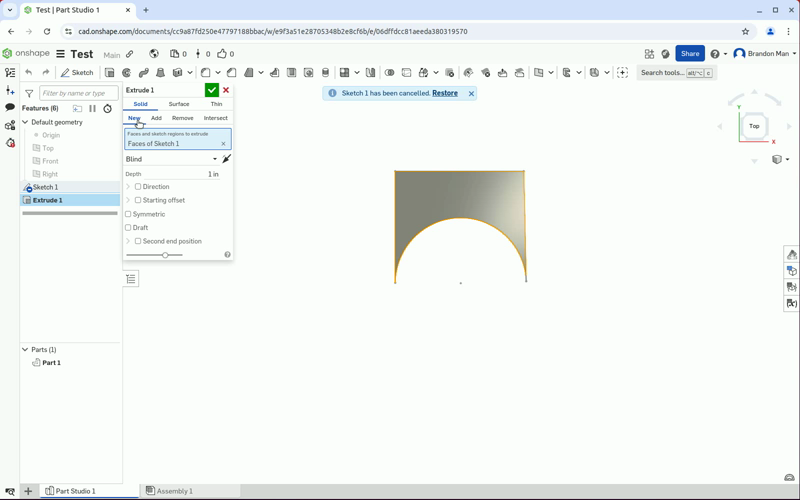
click(137, 120)
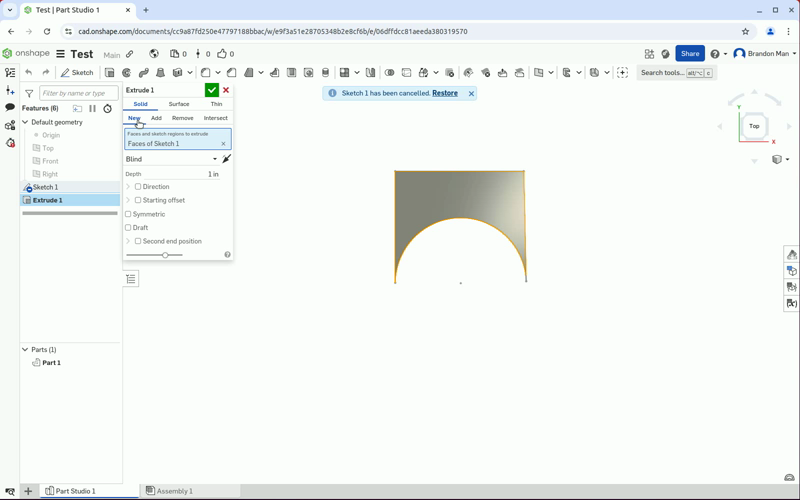
key(tab, 4)
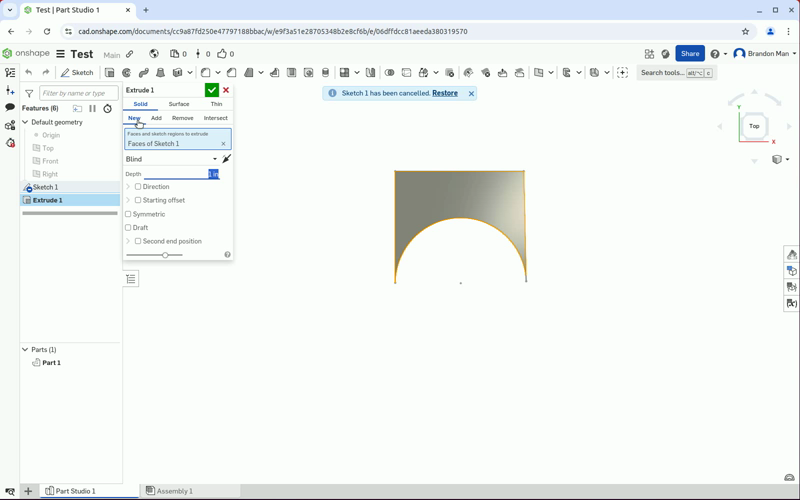
text(6.499)
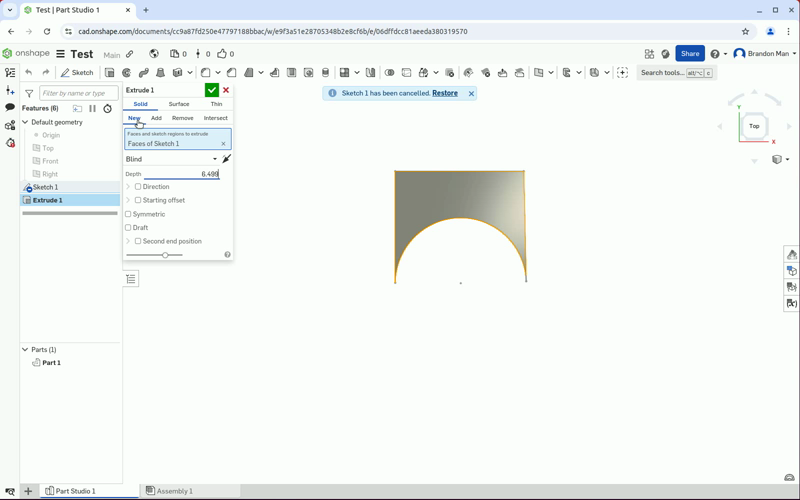
key(enter)
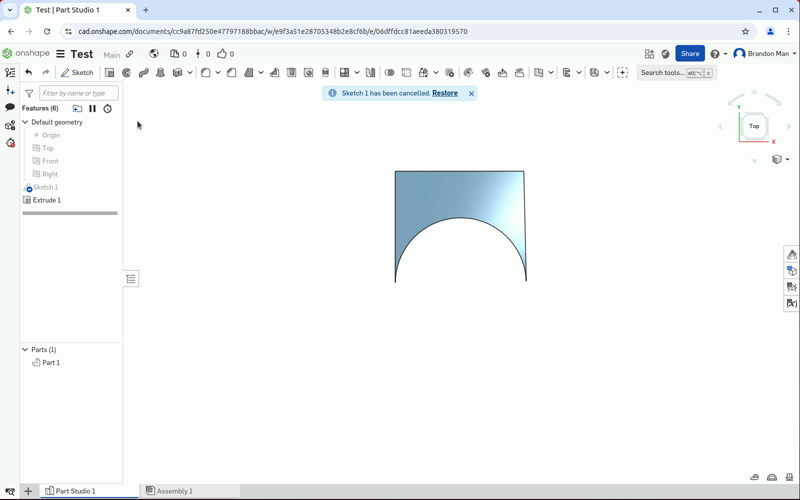
key(shift+h)
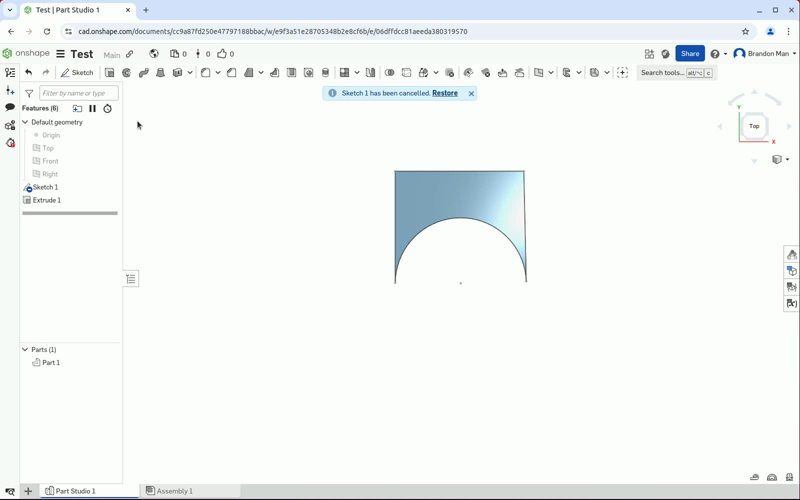
key(shift+h)
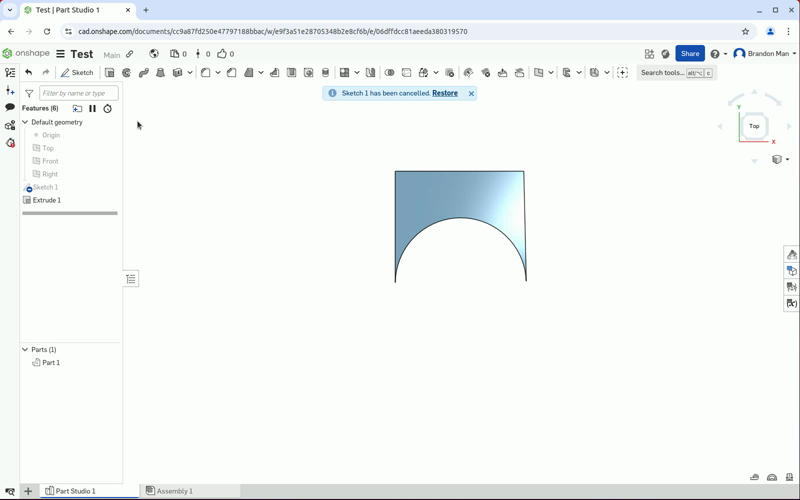
mouse_move(73, 189)
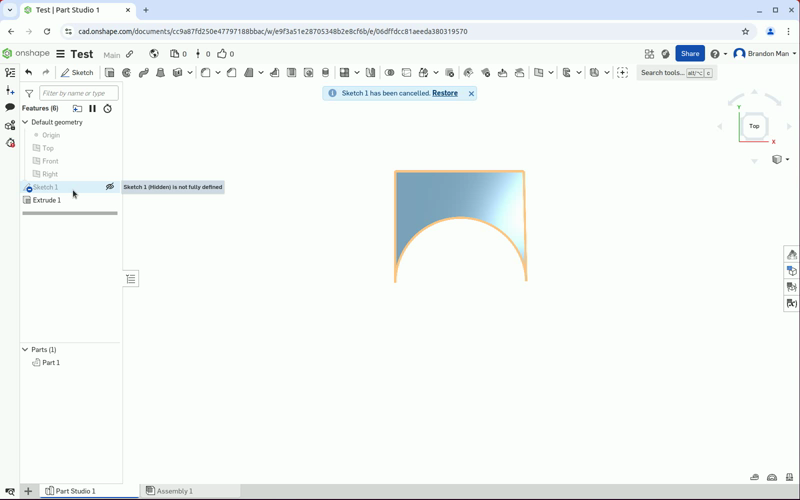
click(73, 189)
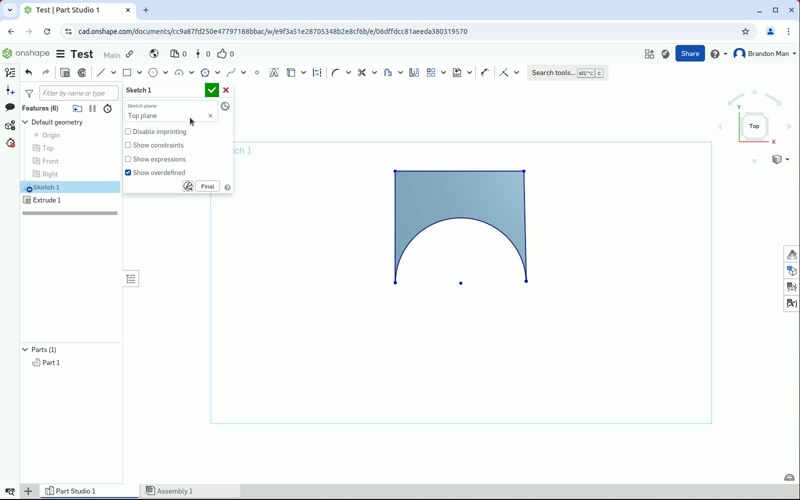
mouse_move(229, 92)
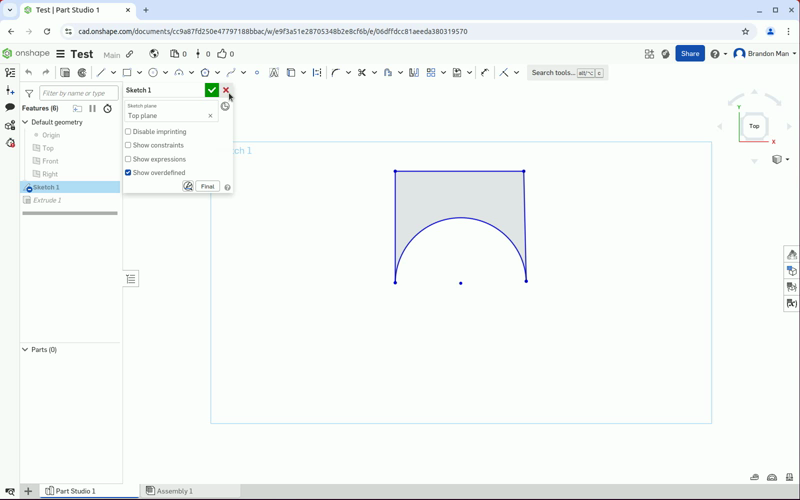
click(229, 92)
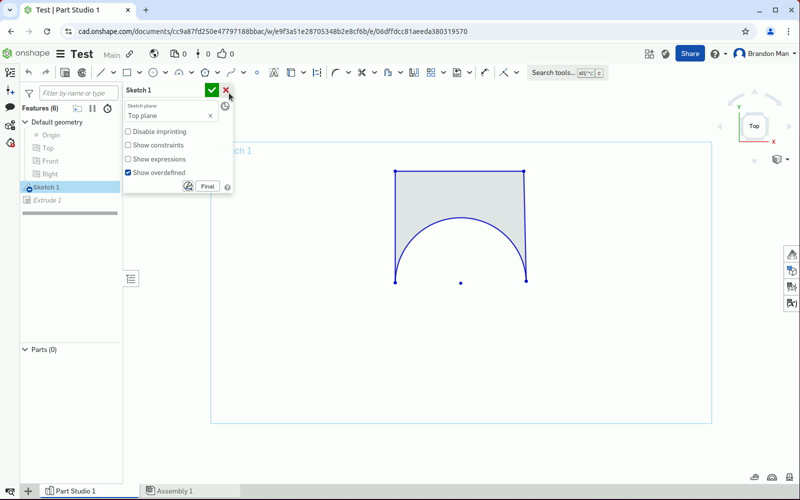
key(shift+s)
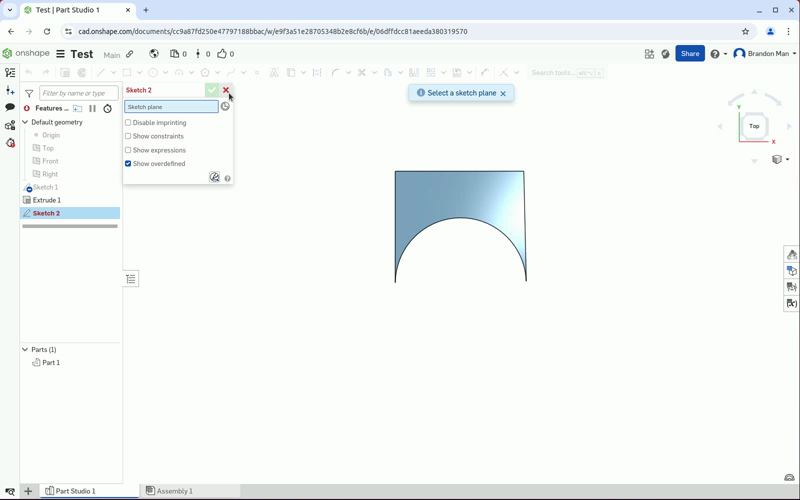
mouse_move(73, 150)
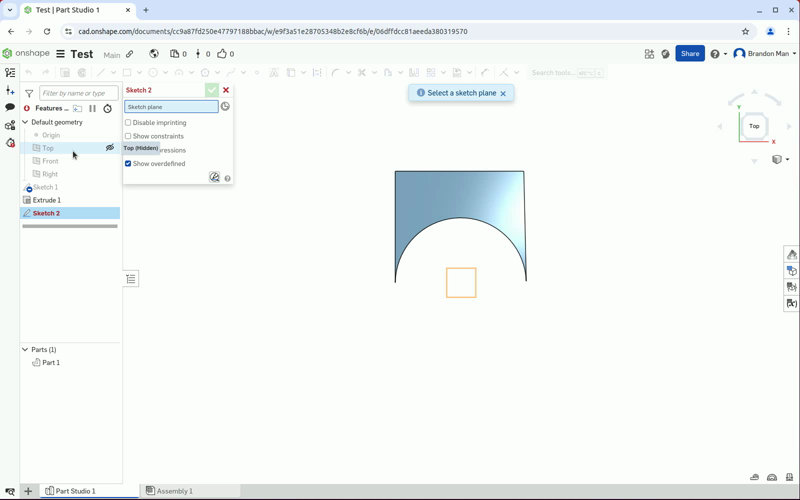
click(73, 150)
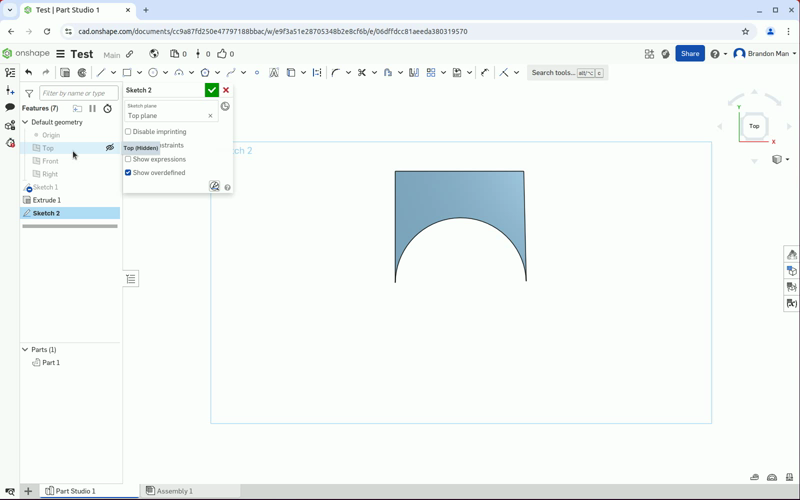
mouse_move(73, 352)
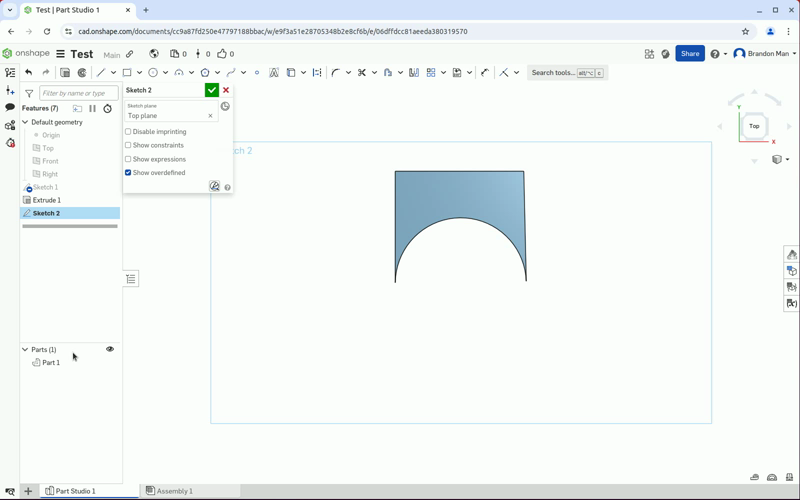
key(y)
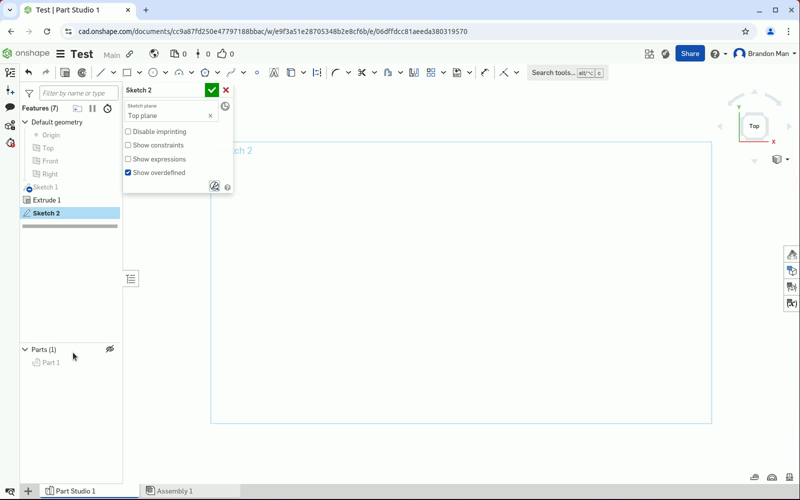
key(c)
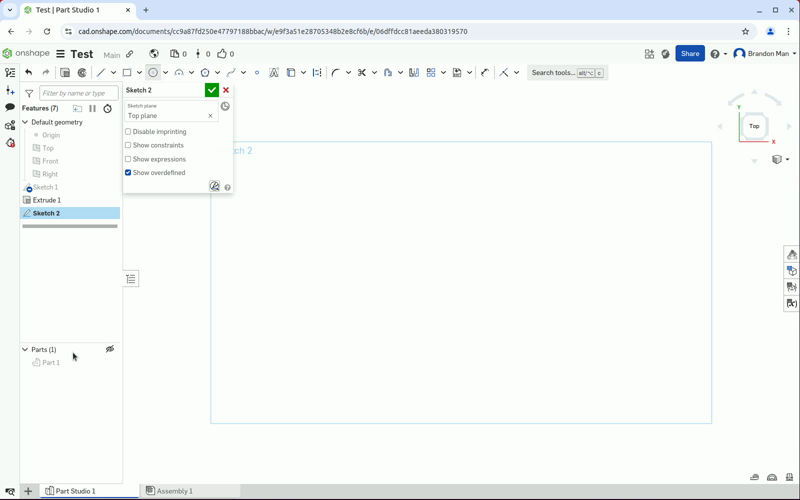
key_down(shift)
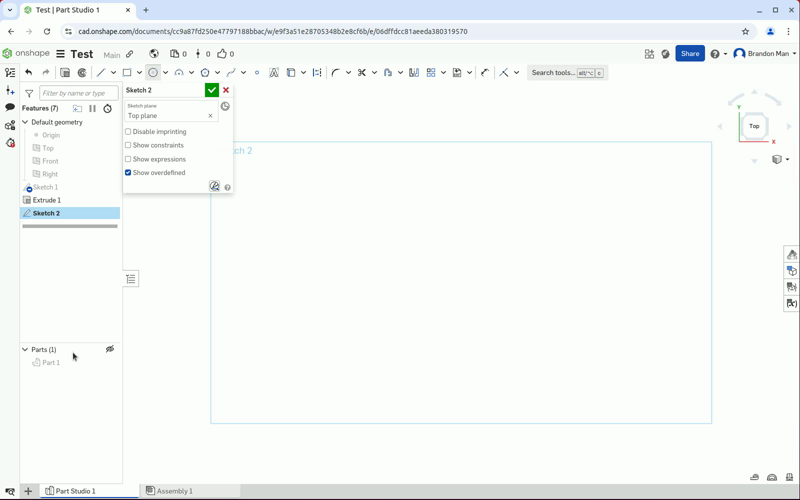
mouse_move(461, 282)
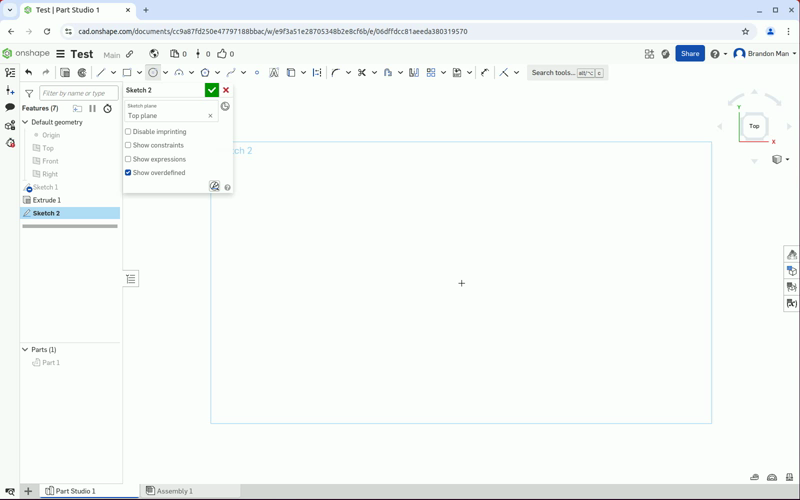
click(461, 282)
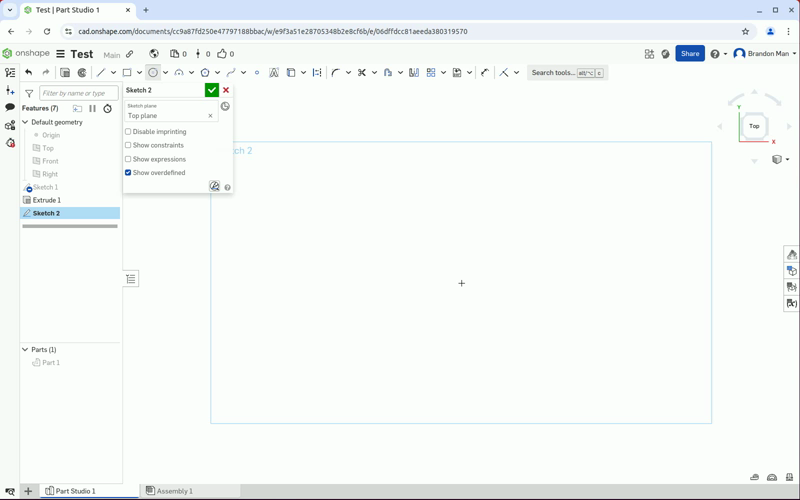
key_up(shift)
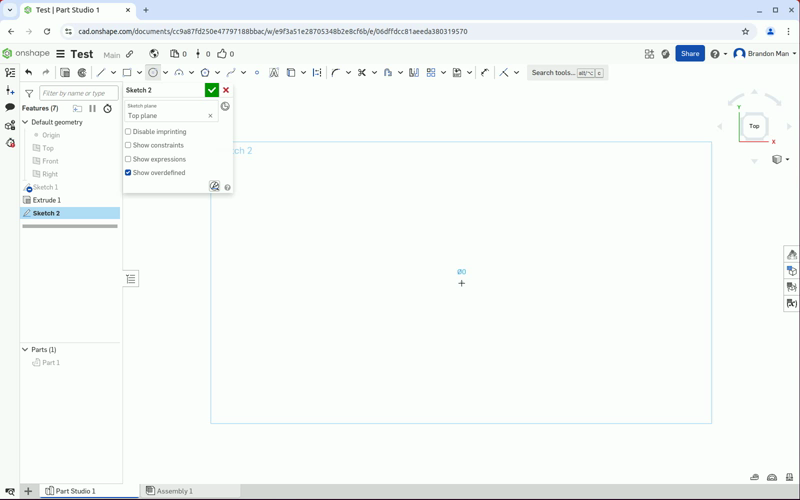
mouse_move(527, 282)
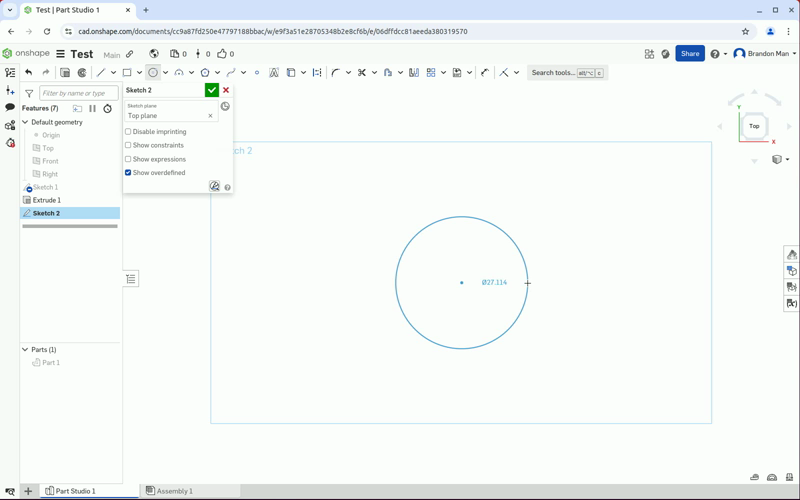
click(527, 282)
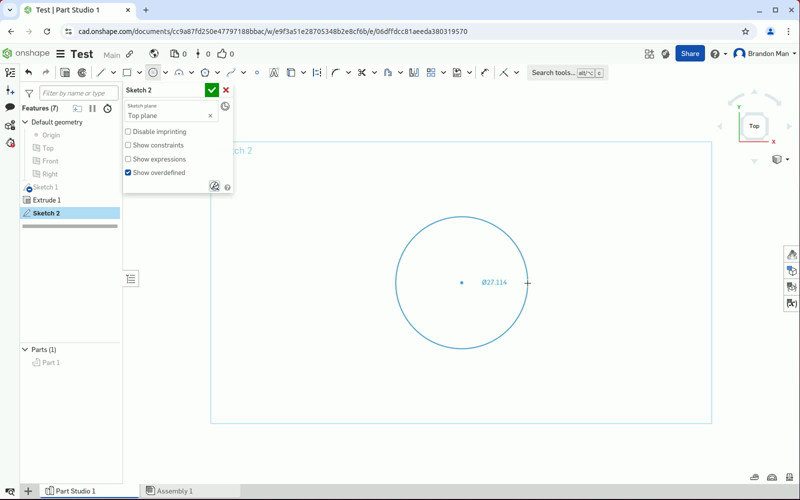
key(esc)
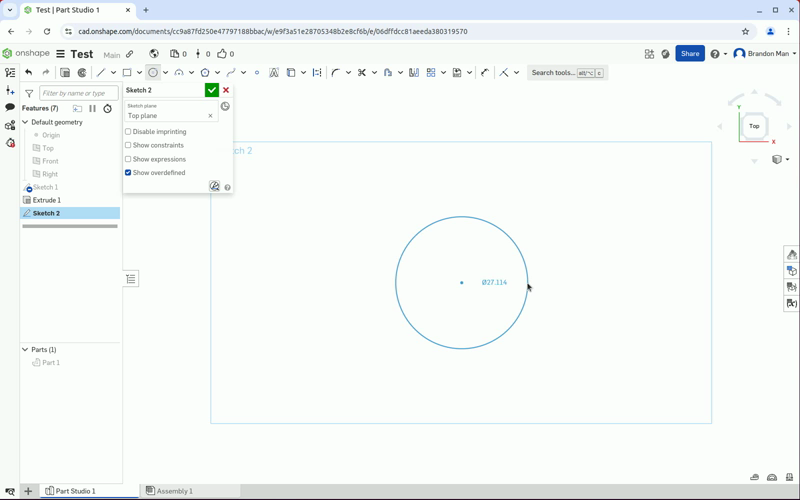
key(c)
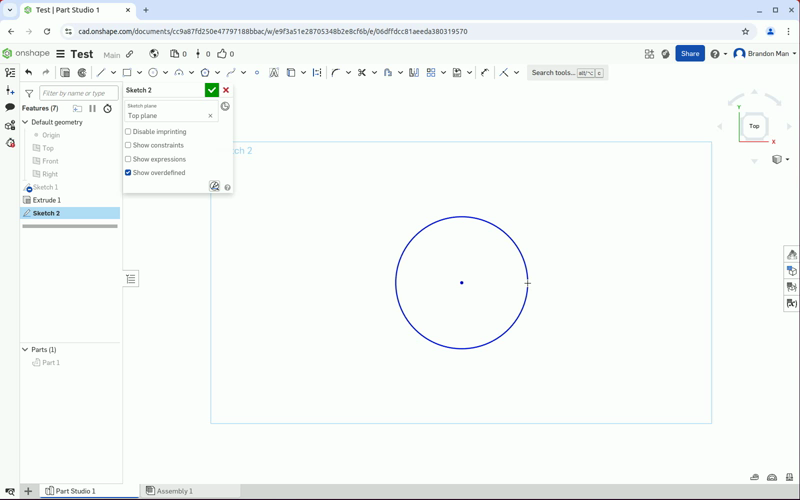
key_down(shift)
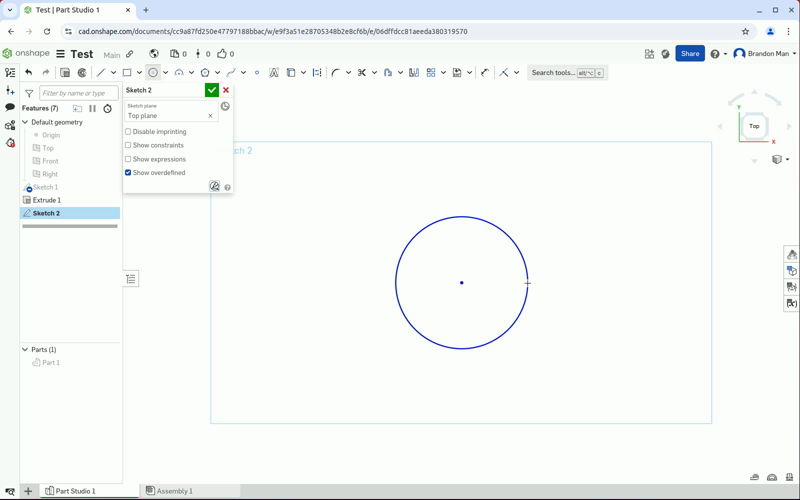
mouse_move(461, 282)
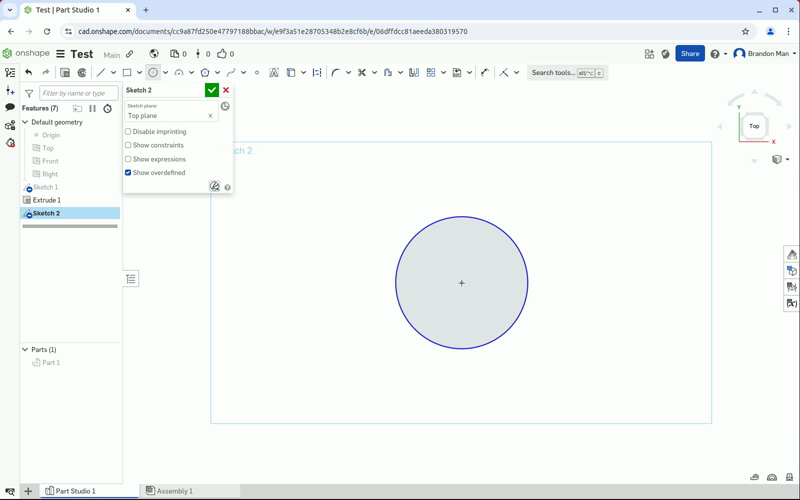
click(461, 282)
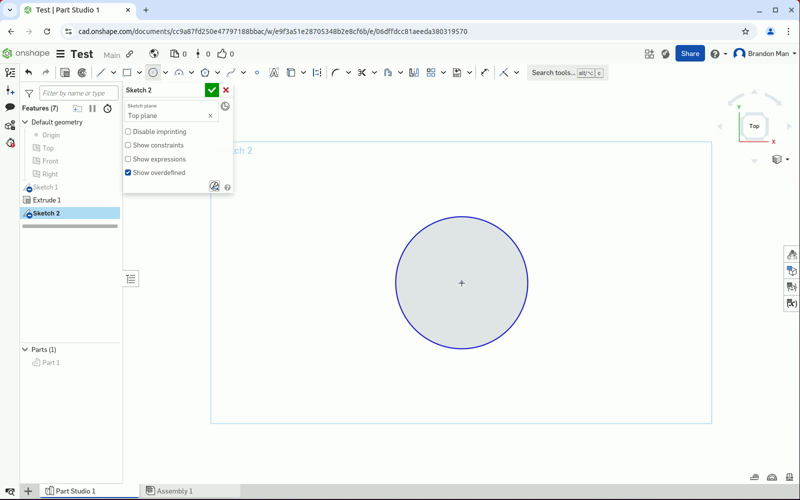
key_up(shift)
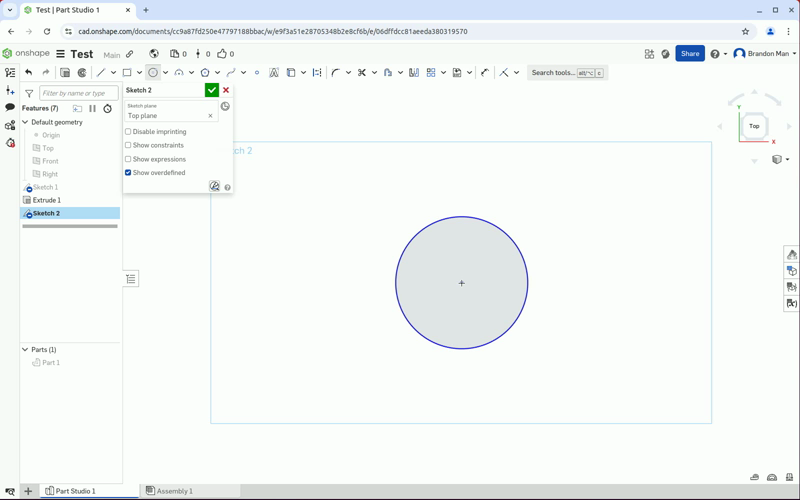
mouse_move(504, 282)
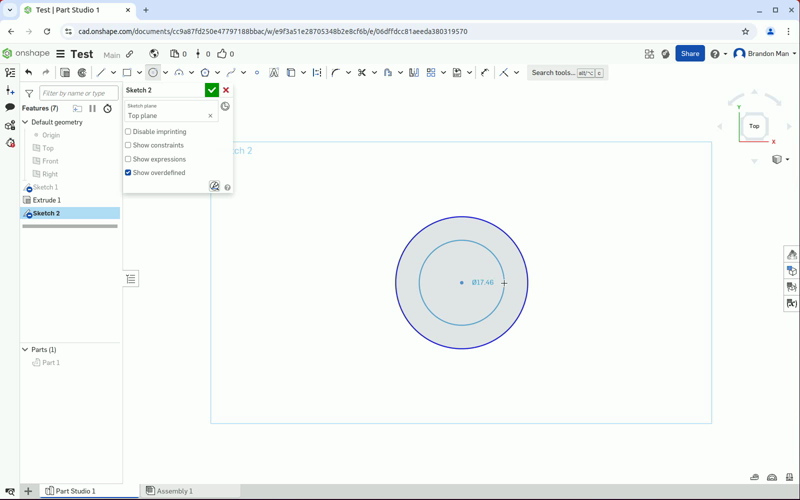
click(504, 282)
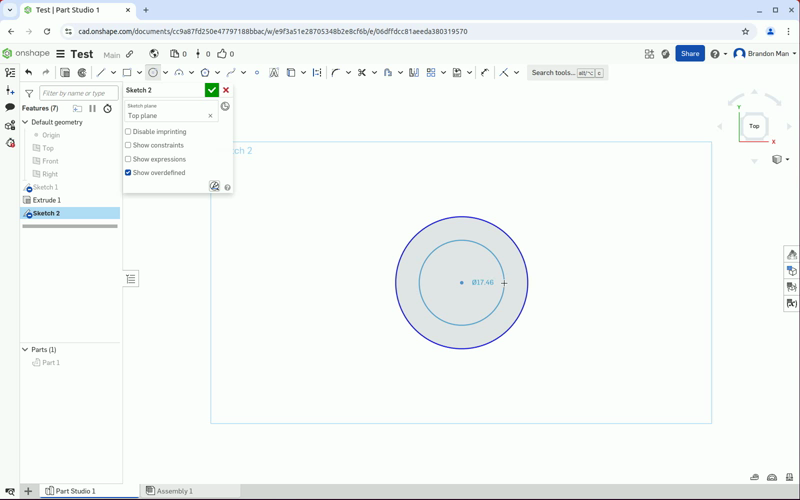
key(esc)
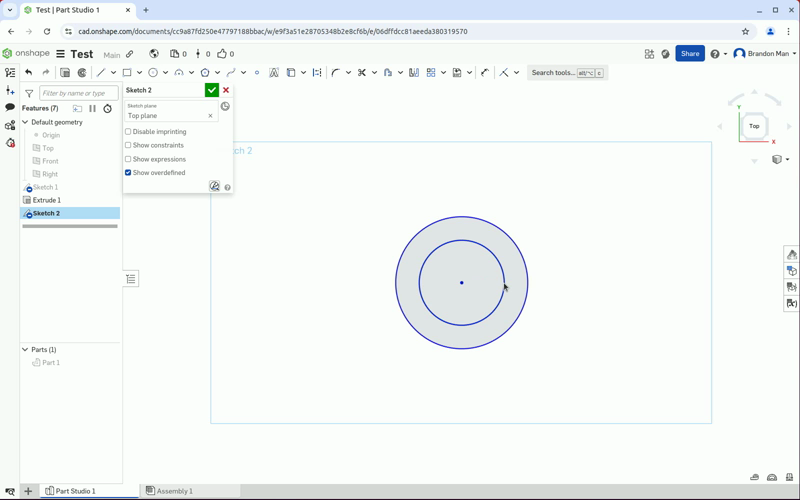
mouse_move(517, 297)
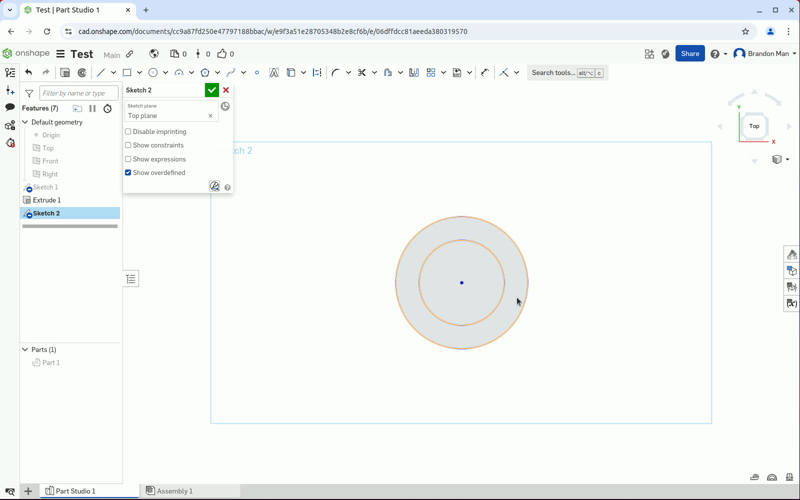
click(517, 297)
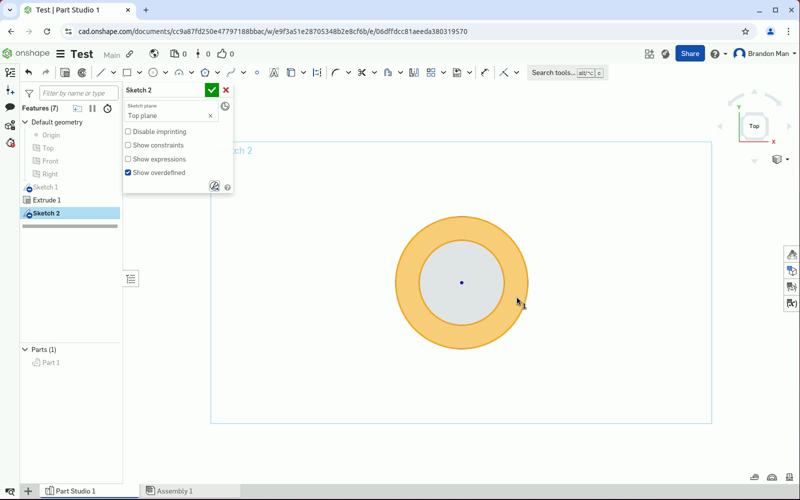
mouse_move(73, 352)
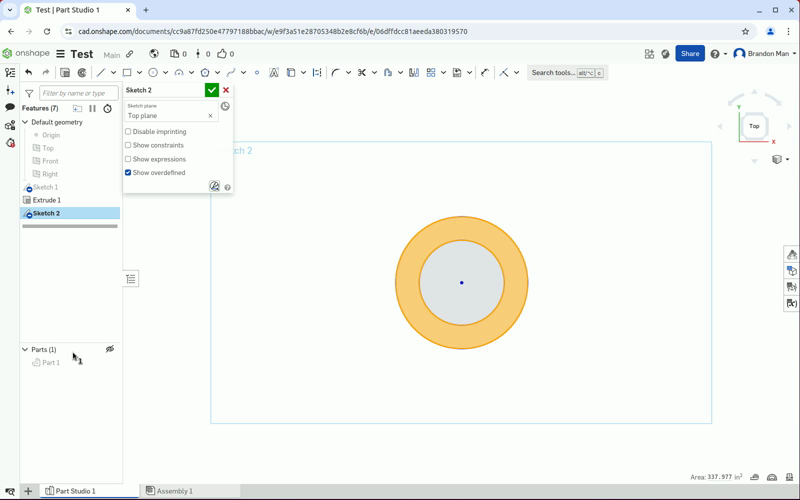
key(shift+y)
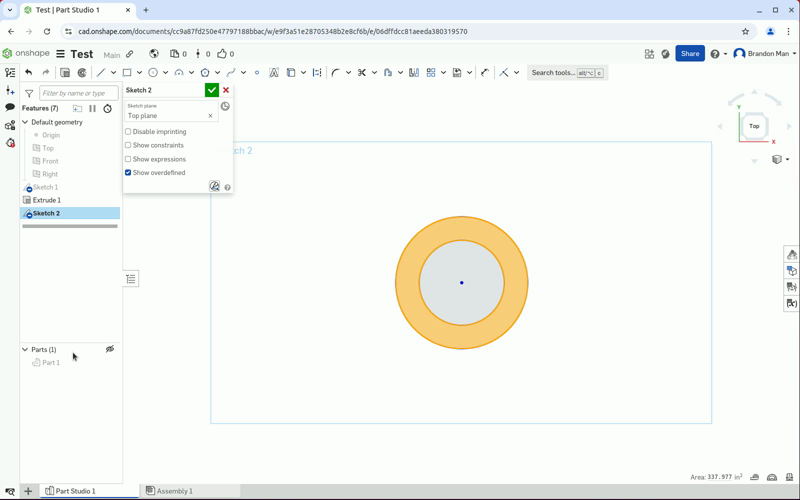
key(shift+e)
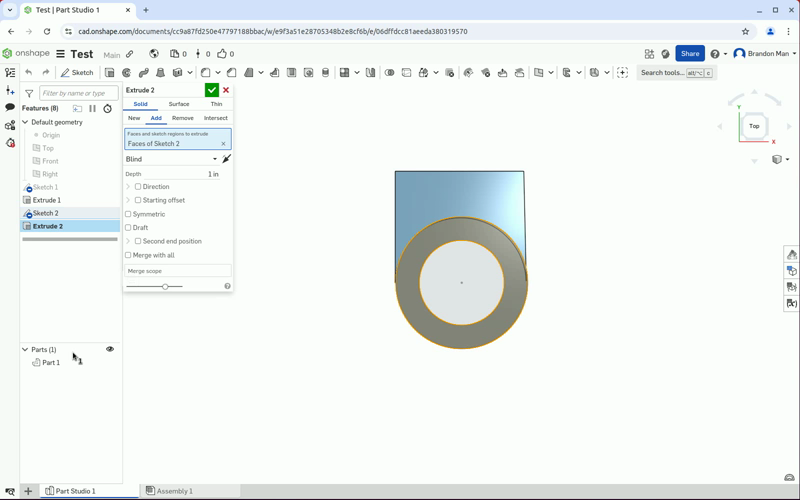
mouse_move(143, 106)
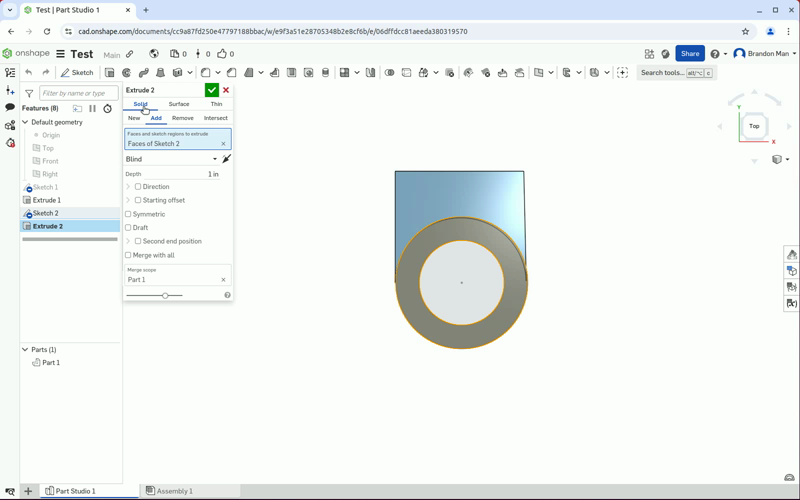
click(143, 106)
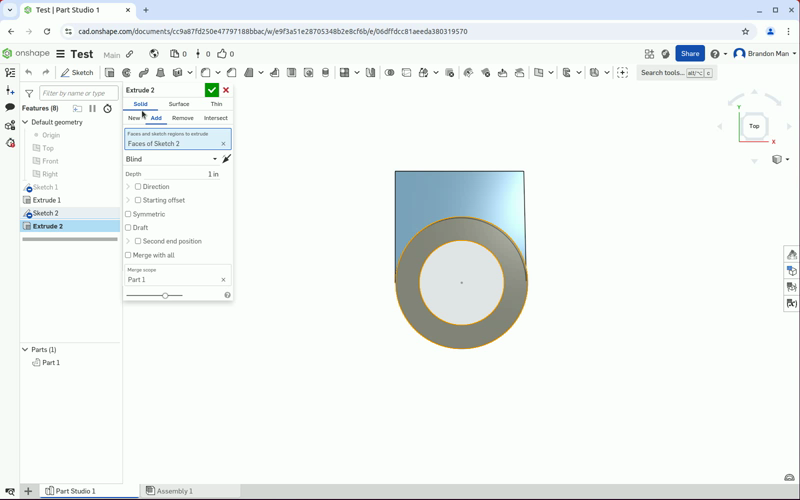
mouse_move(137, 120)
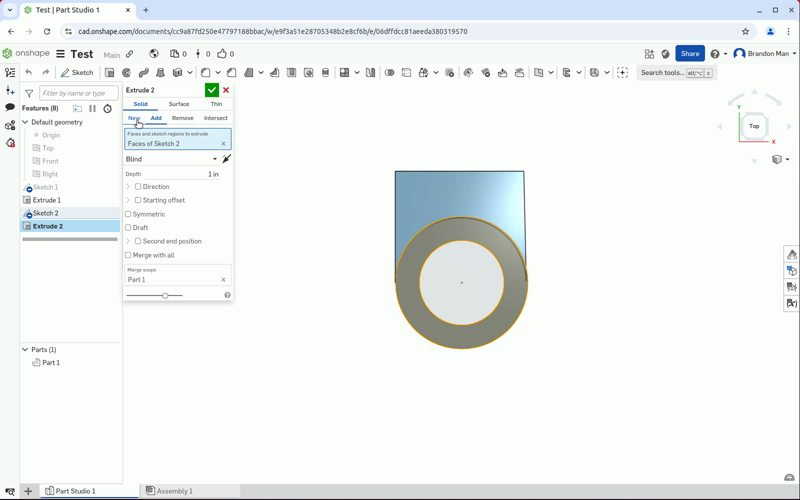
click(137, 120)
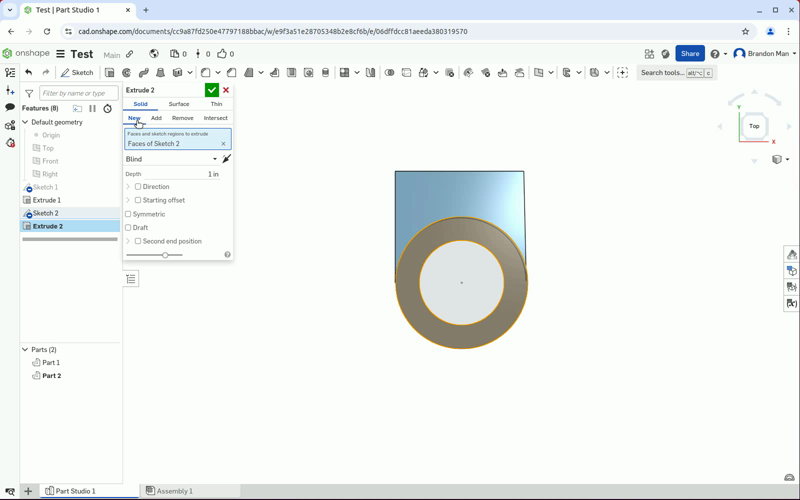
key(tab, 4)
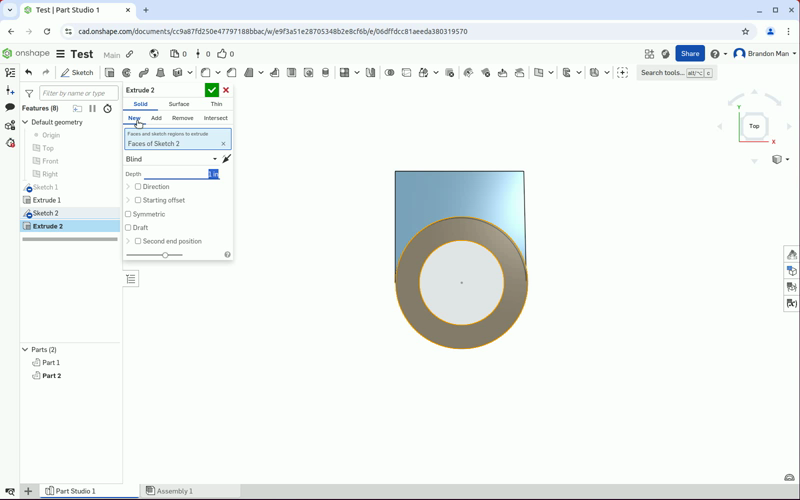
text(12.998)
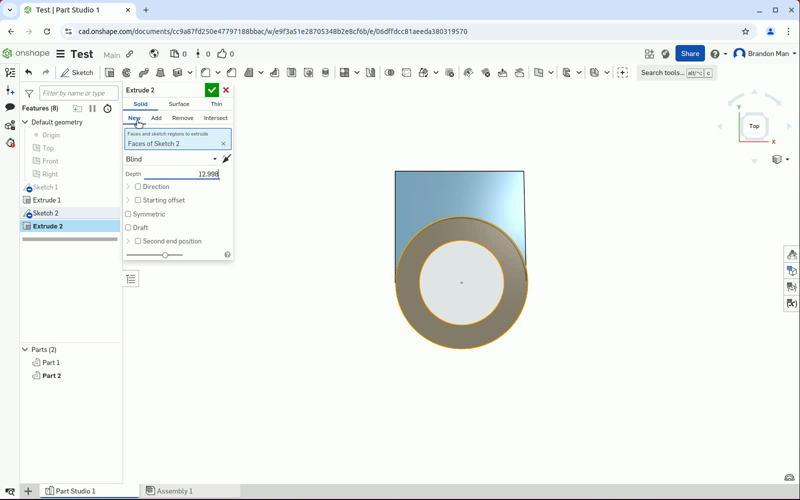
key(enter)
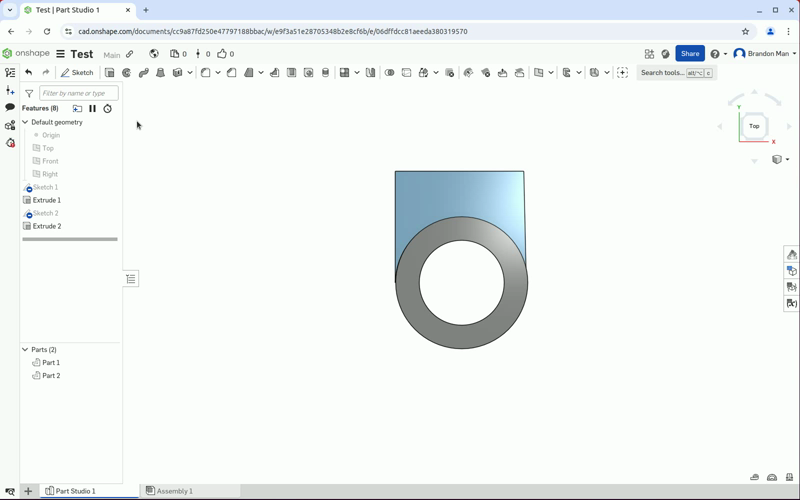
key(shift+h)
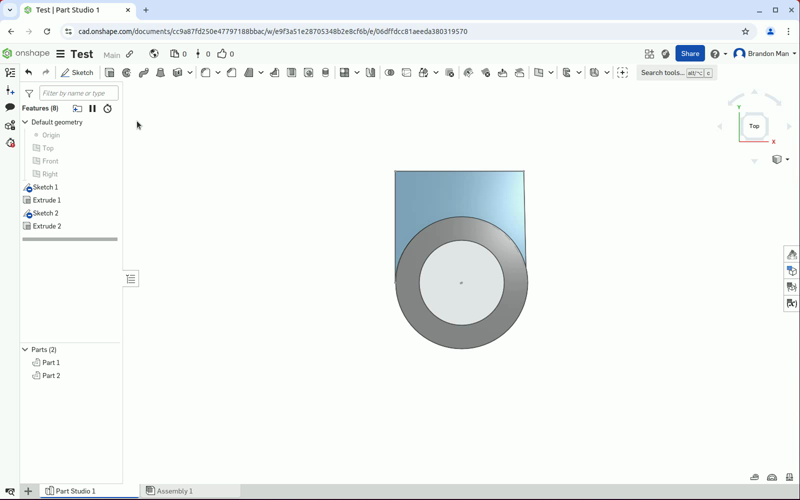
key(shift+h)
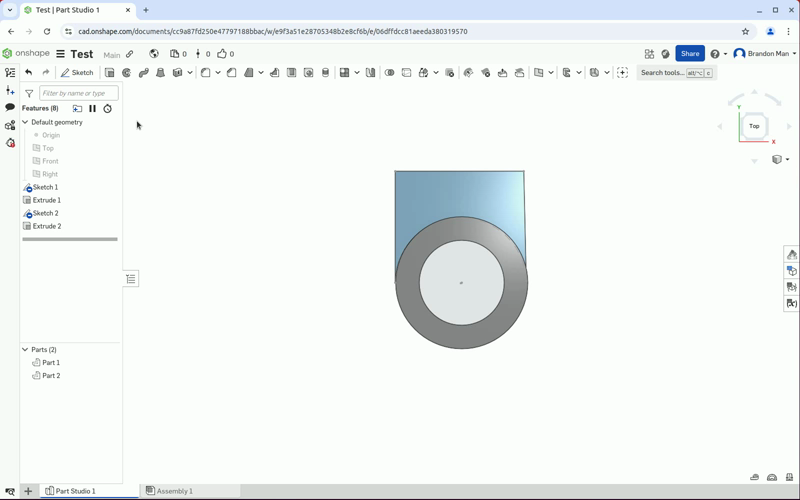
key(shift+7)
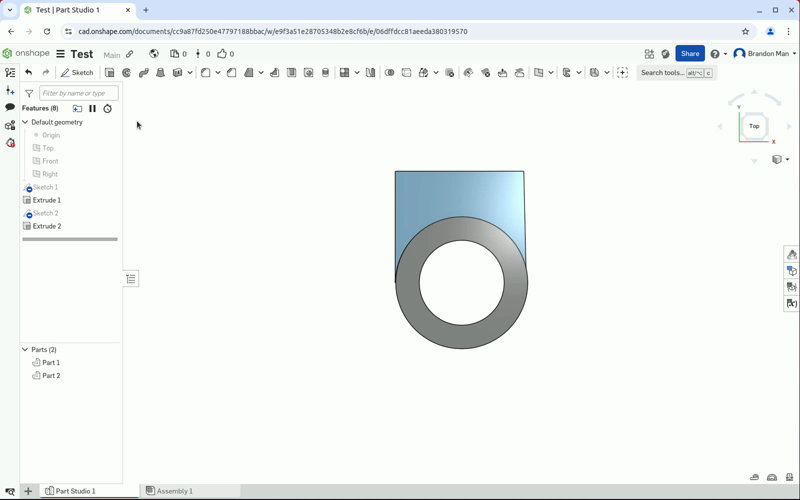
key(up, 3)
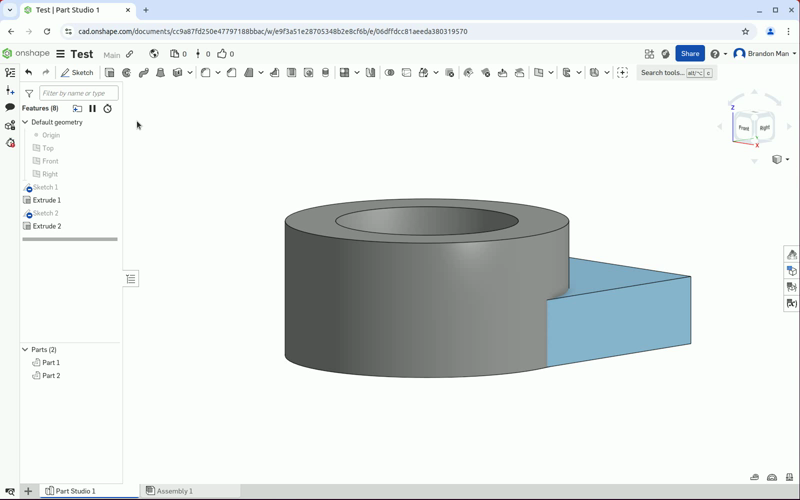
key(left, 3)
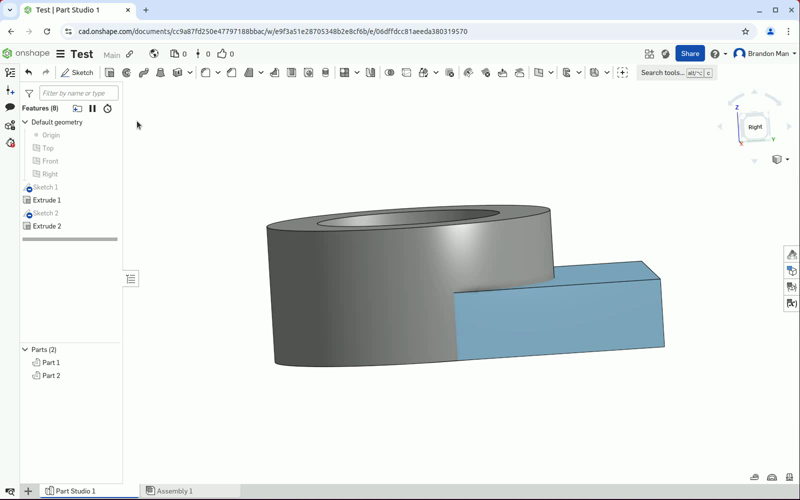
key(right, 3)
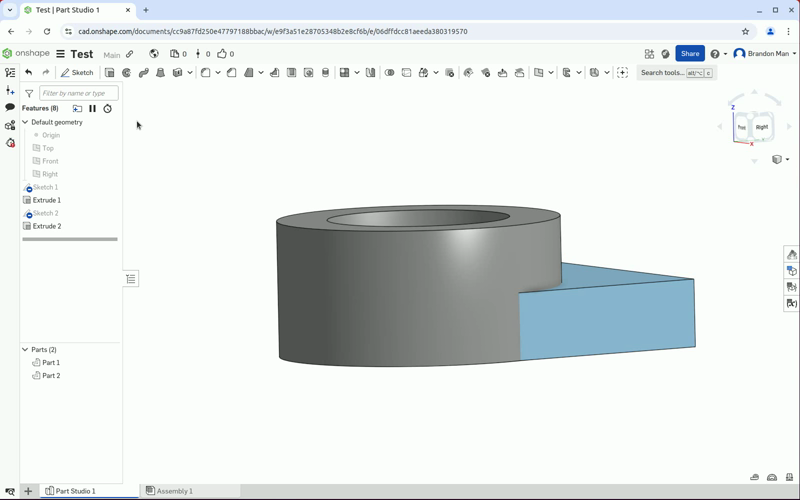
key(down, 3)
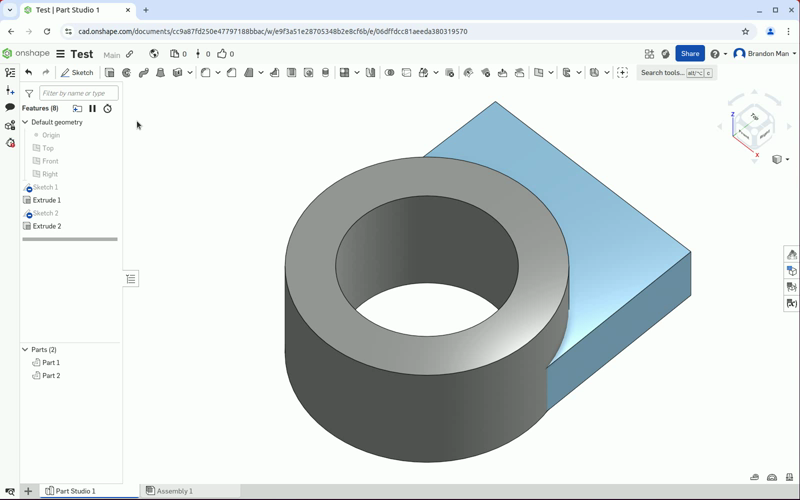
mouse_move(73, 189)
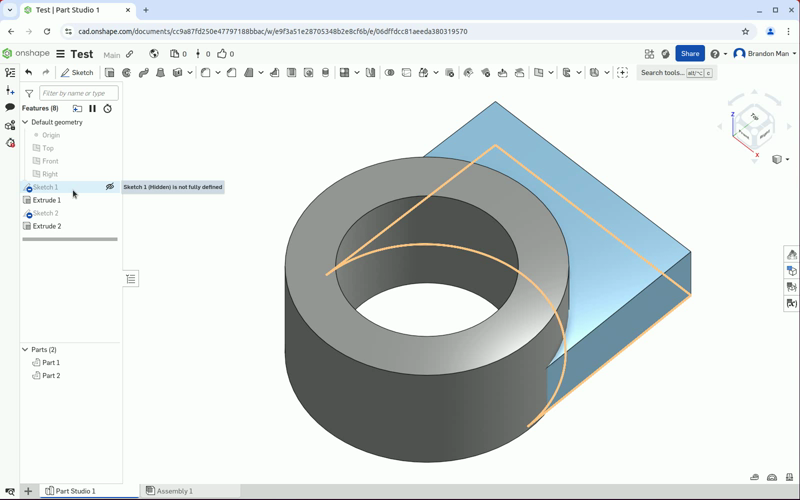
click(73, 189)